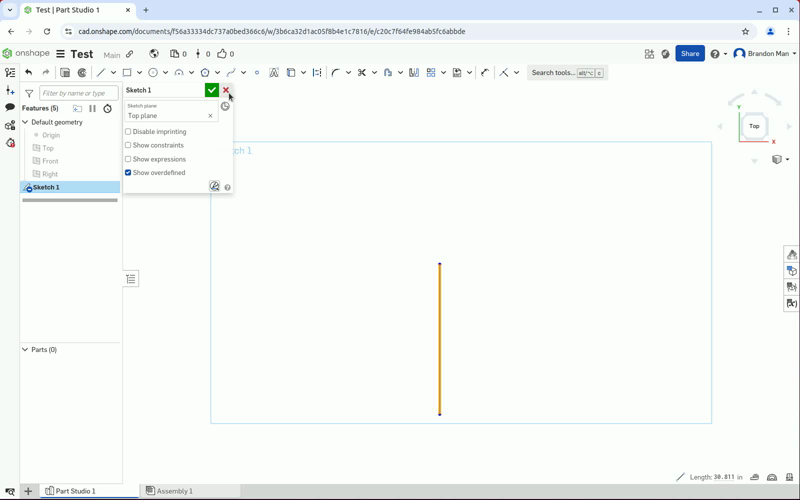
key(shift+h)
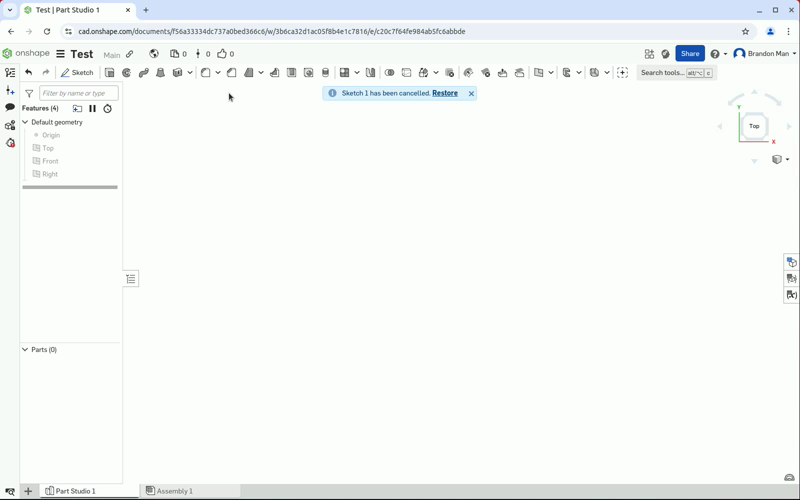
mouse_move(73, 352)
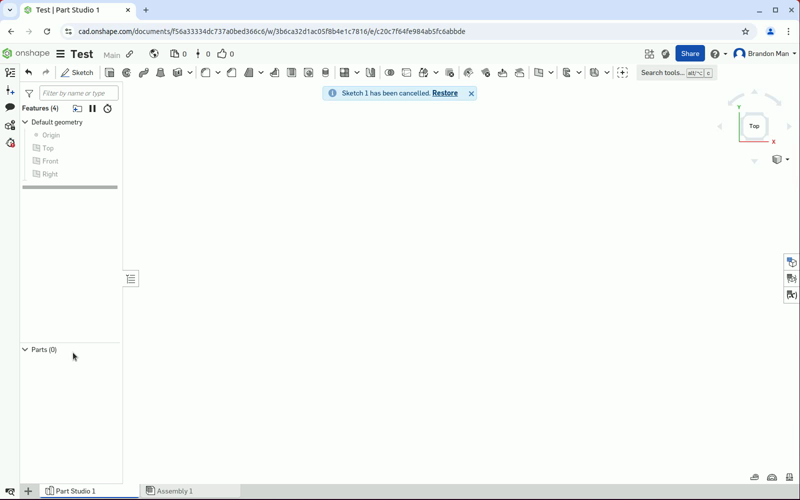
key(y)
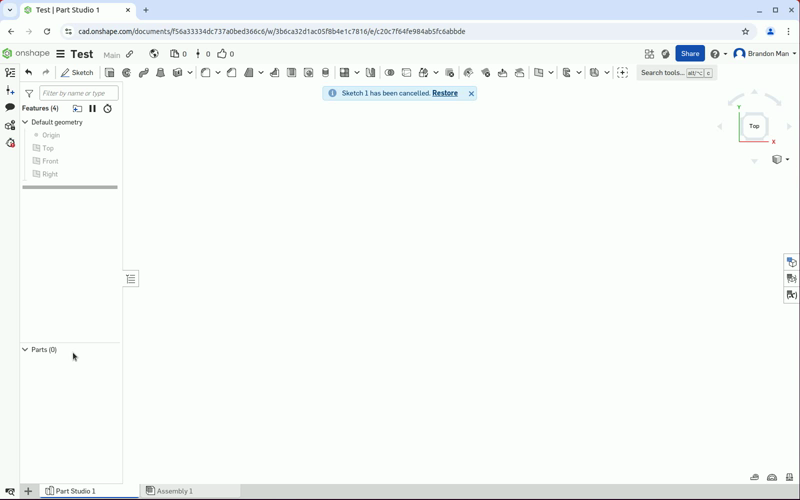
key(shift+p)
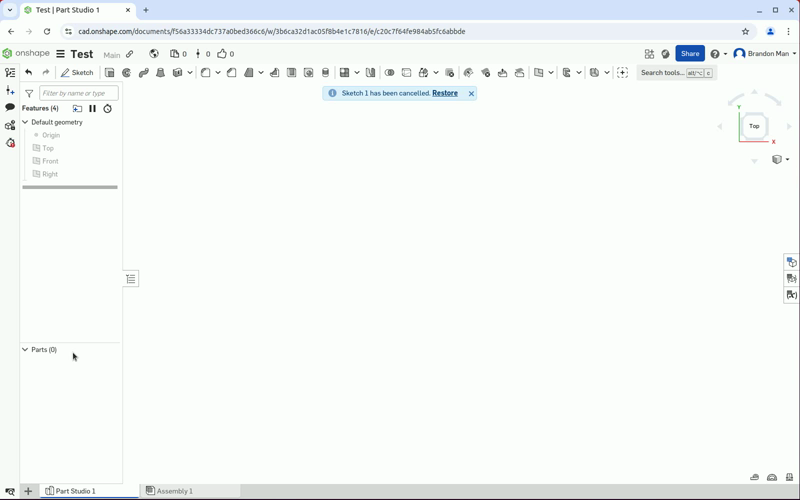
key(space)
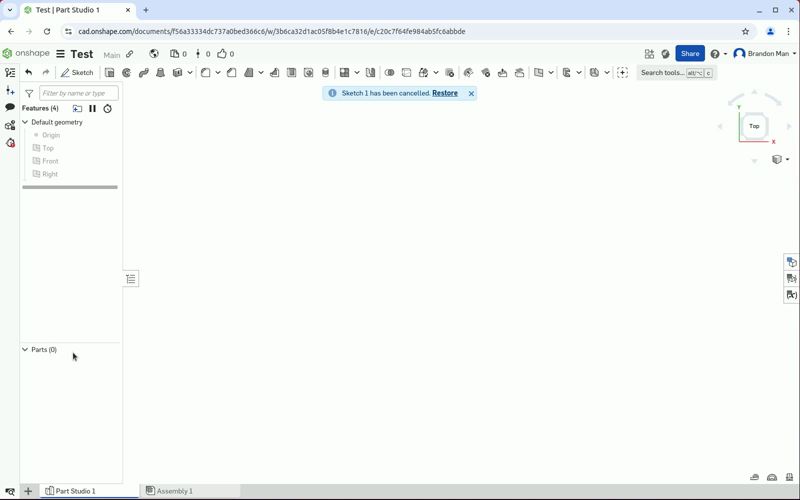
key_down(shift)
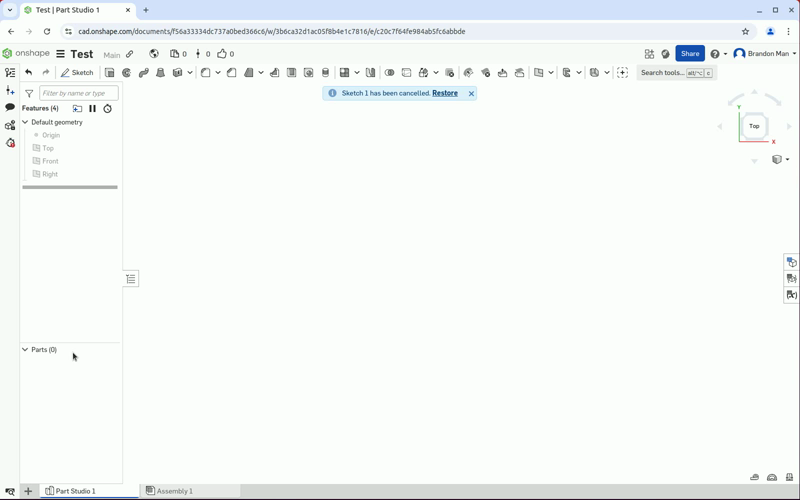
key(up)
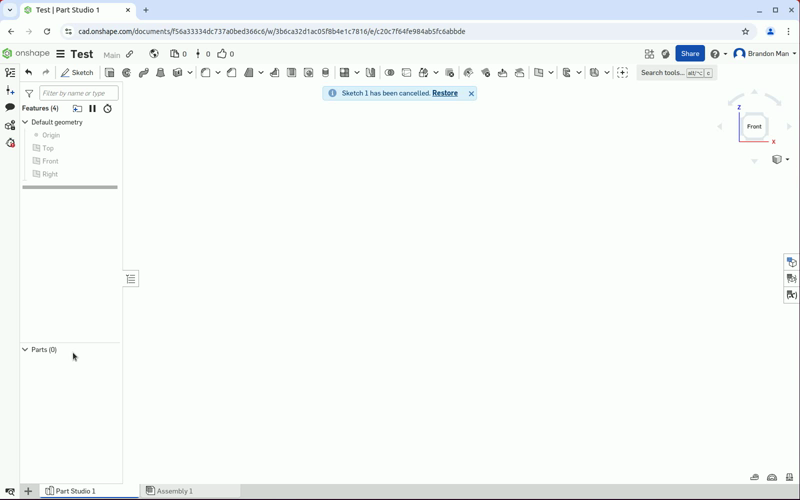
key_up(shift)
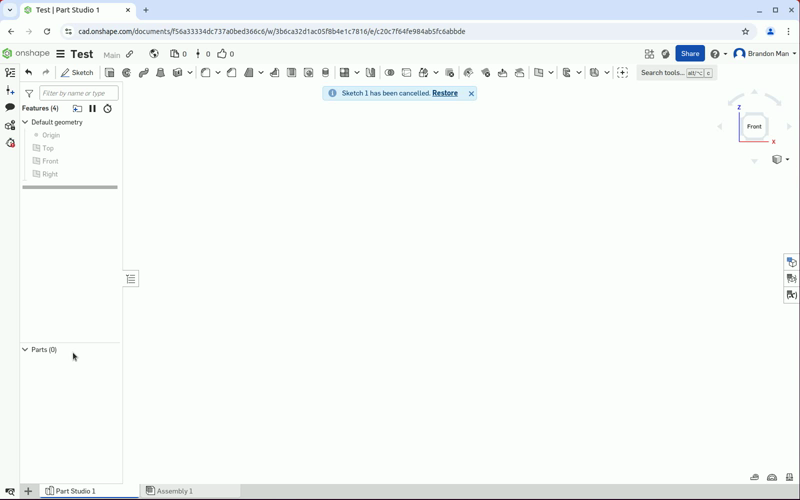
mouse_move(73, 352)
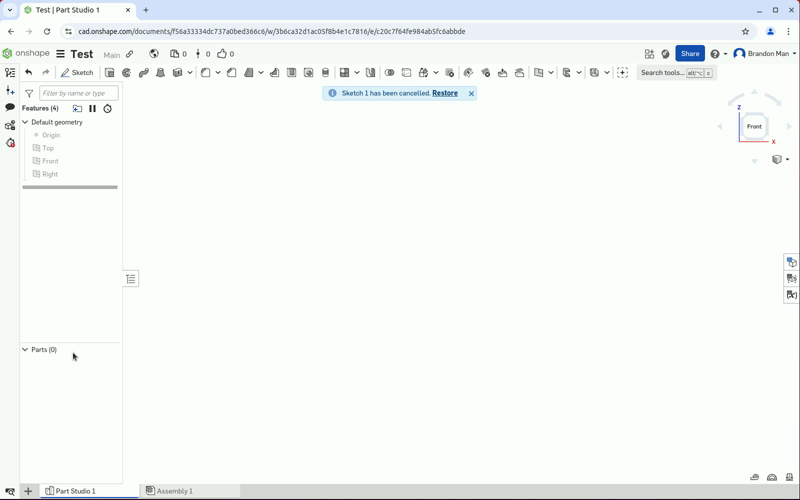
key(shift+y)
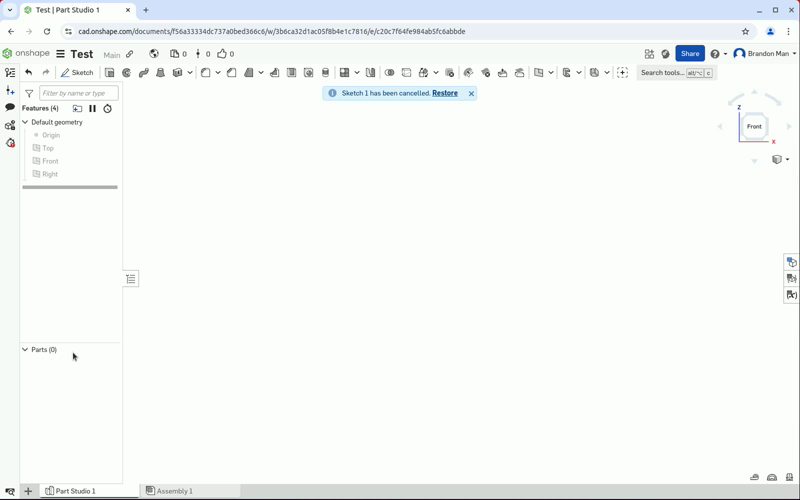
key(shift+s)
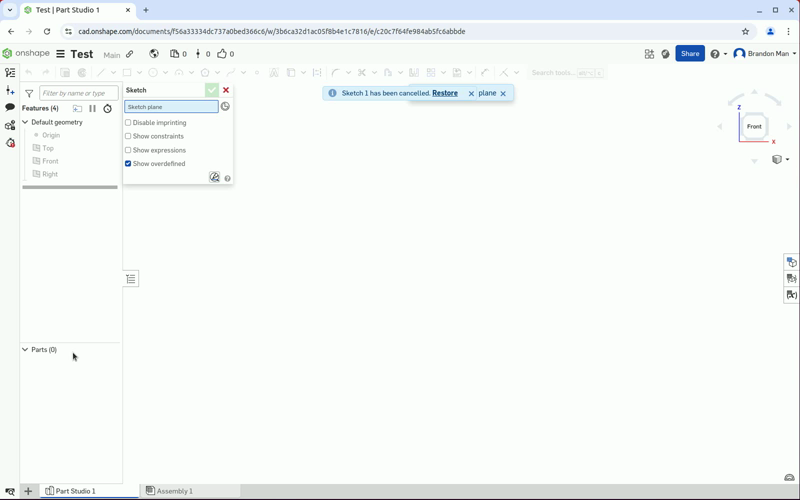
mouse_move(73, 163)
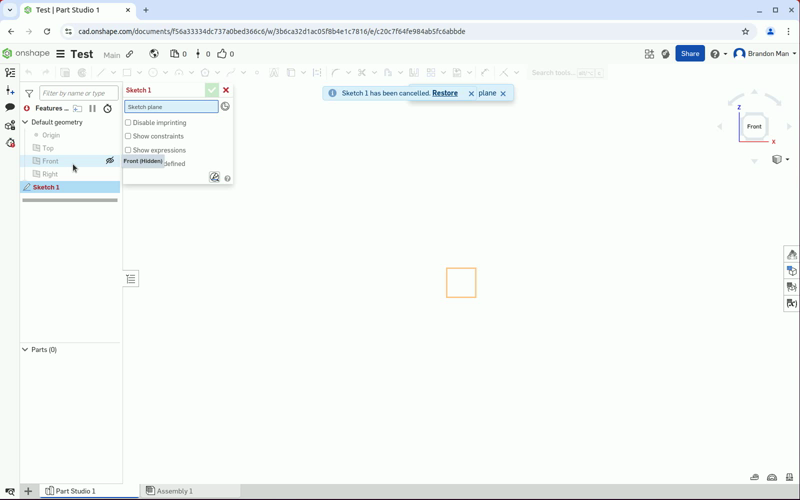
click(73, 163)
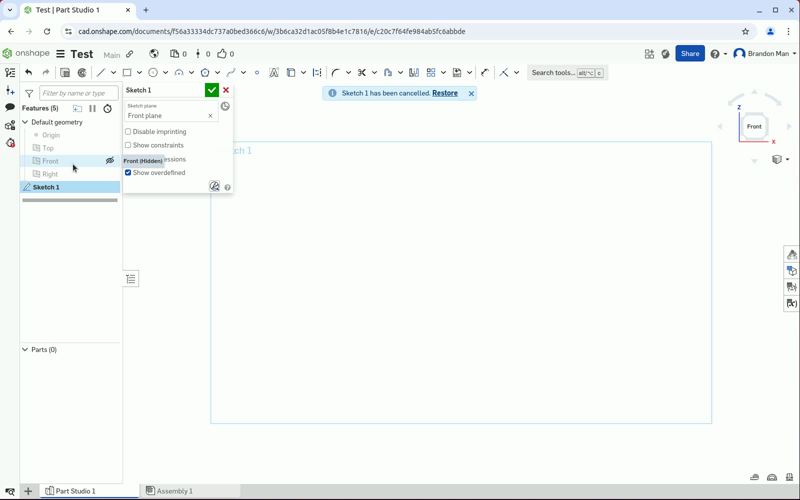
mouse_move(73, 352)
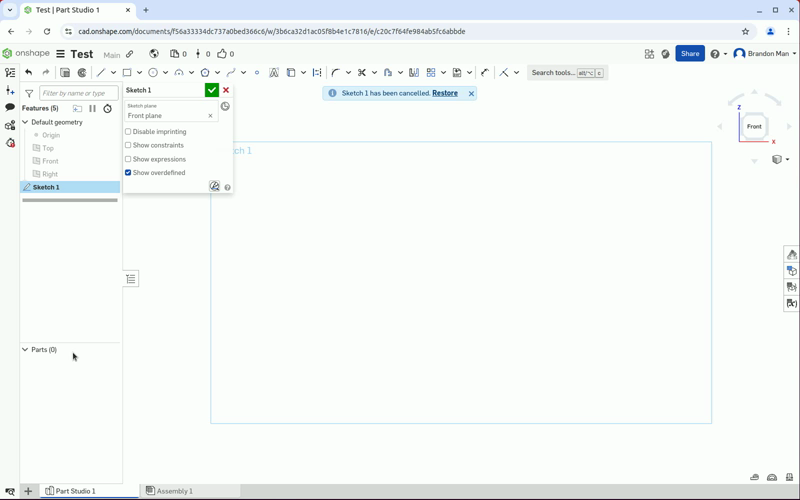
key(y)
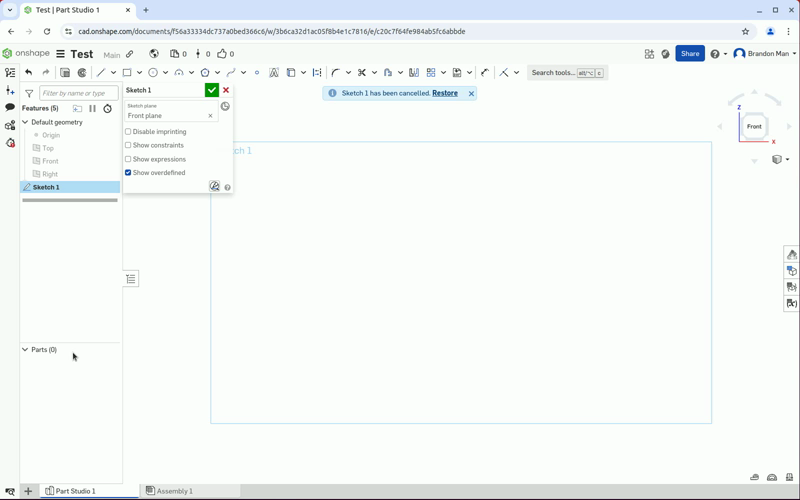
key(a)
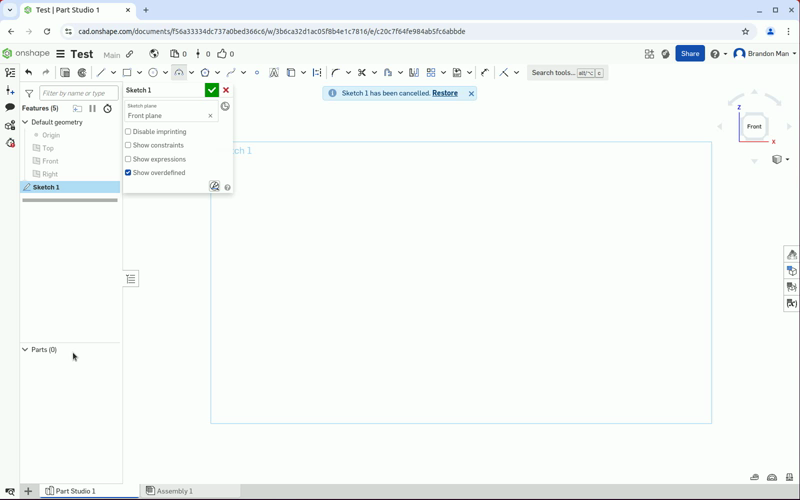
key_down(shift)
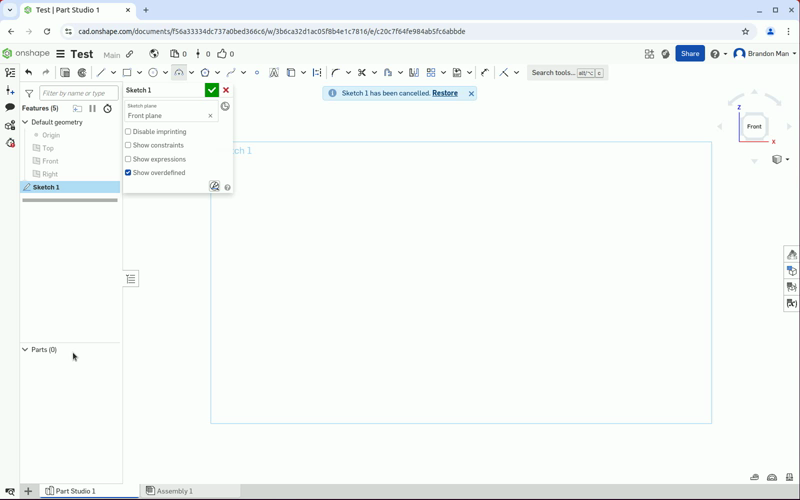
mouse_move(497, 265)
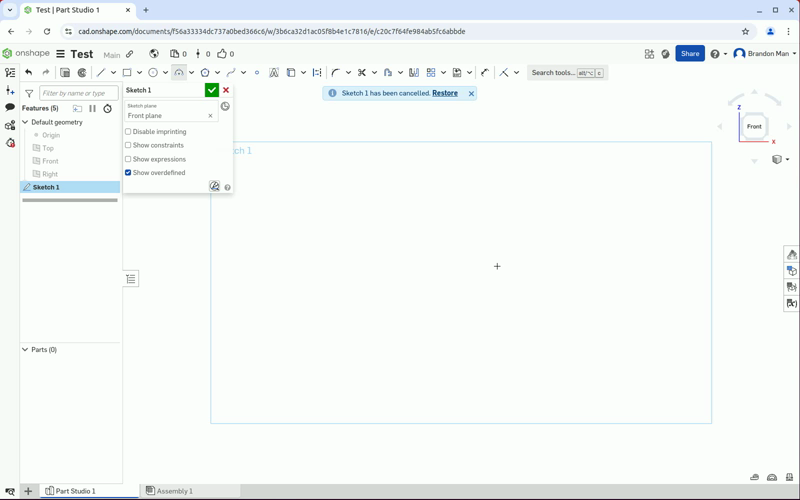
click(497, 265)
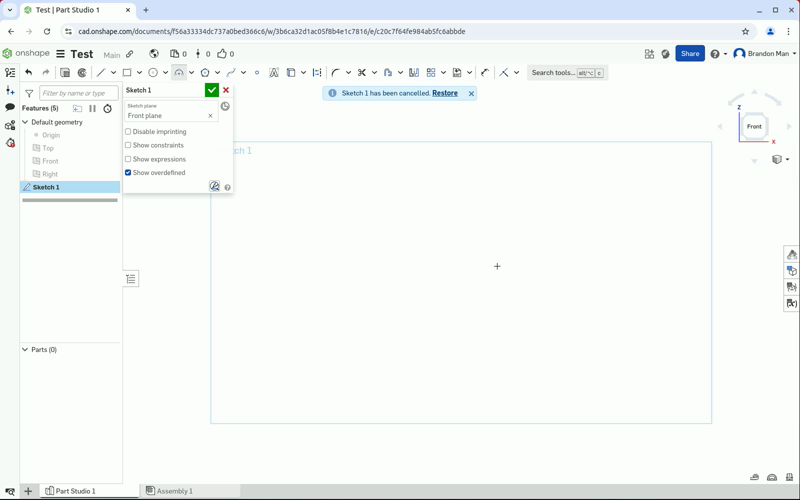
key_up(shift)
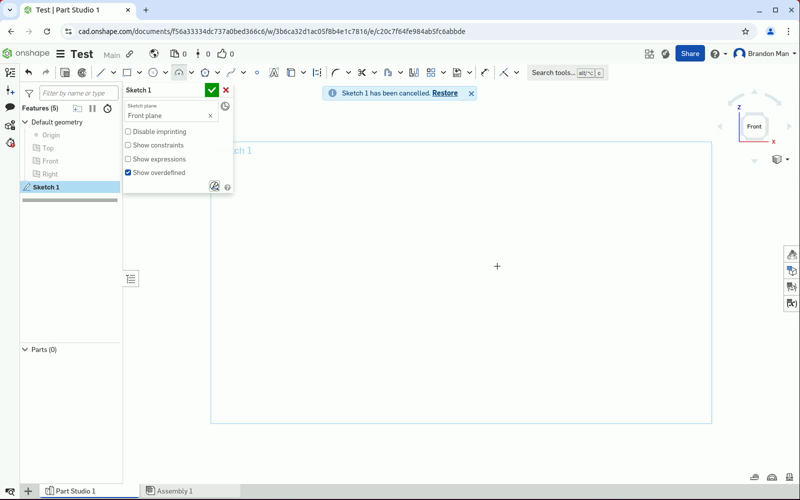
key_down(shift)
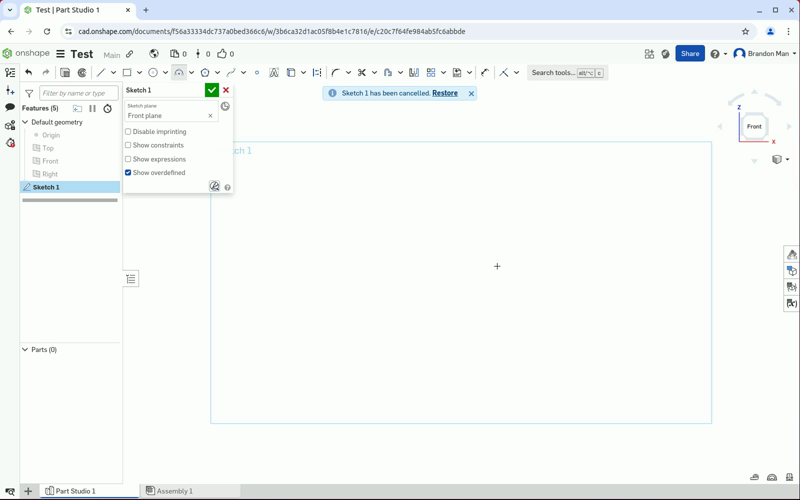
mouse_move(498, 298)
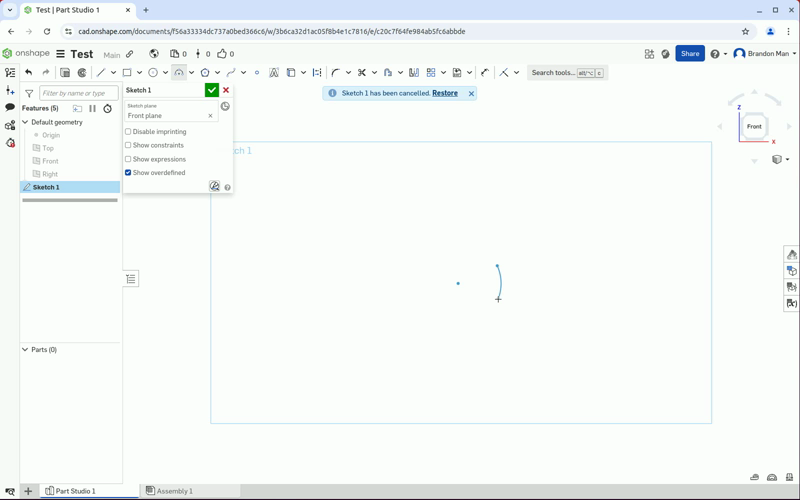
click(498, 298)
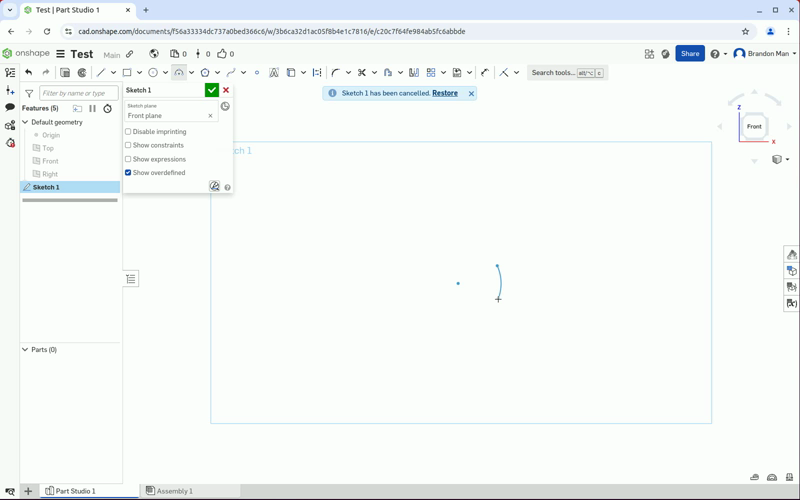
mouse_move(501, 281)
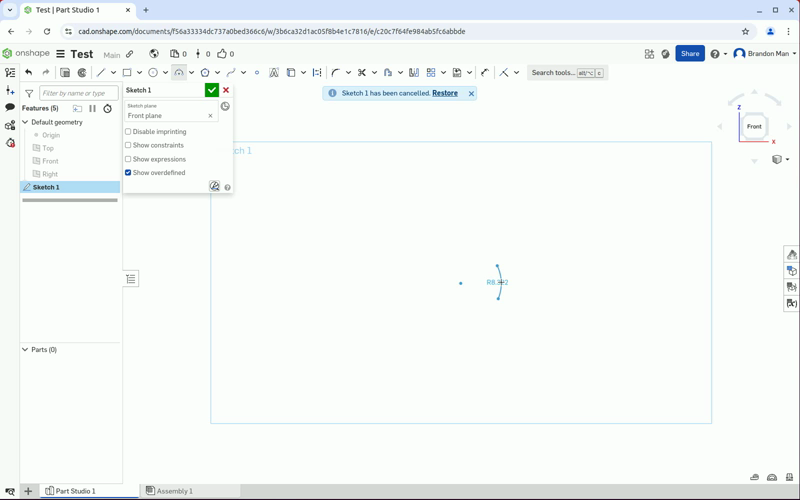
click(501, 281)
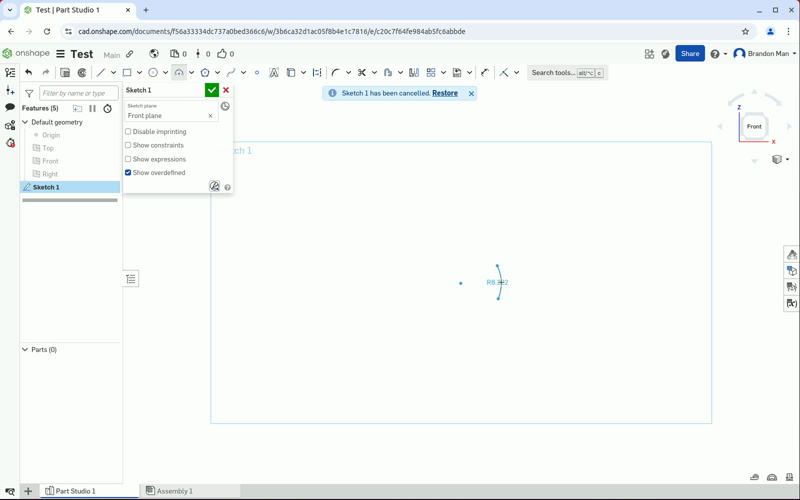
key_up(shift)
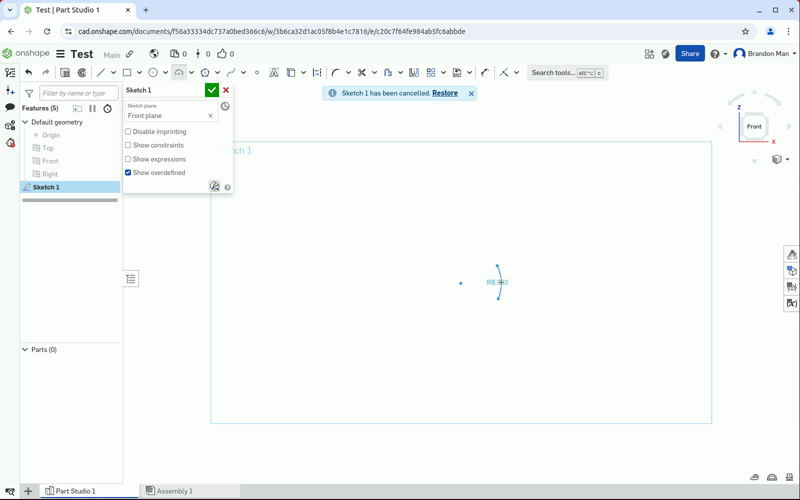
key(esc)
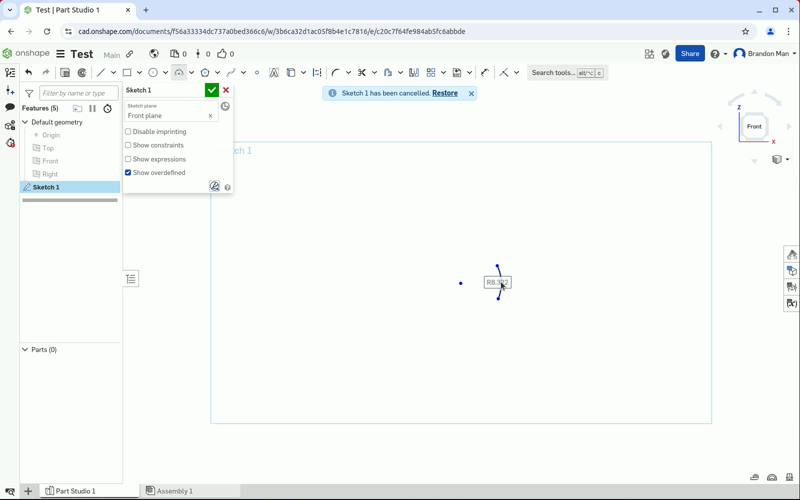
key(l)
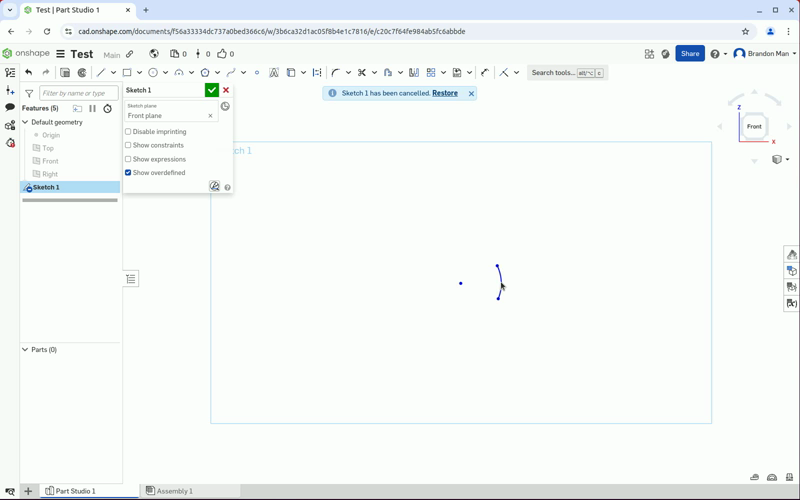
mouse_move(498, 298)
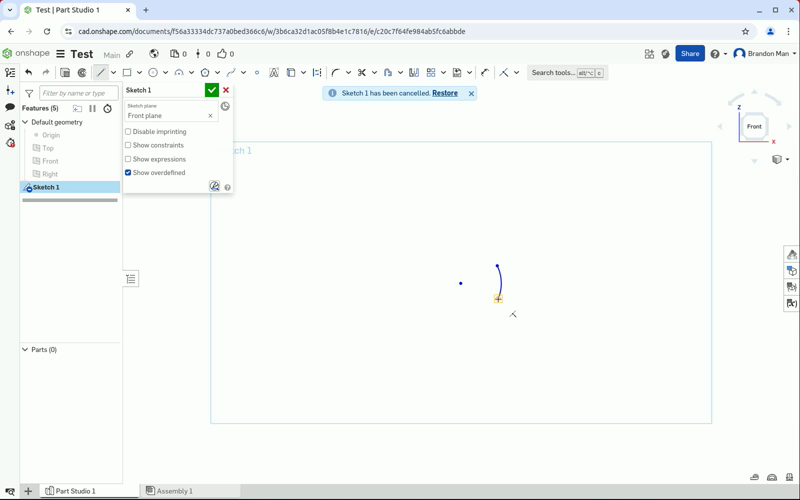
click(498, 298)
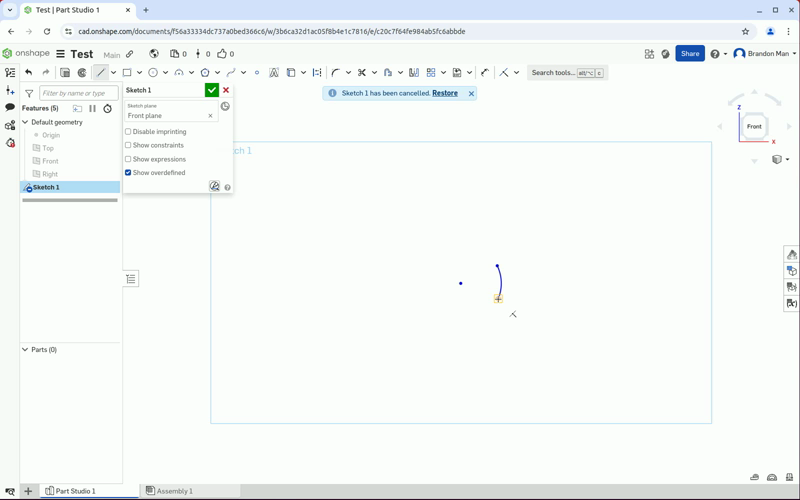
key_down(shift)
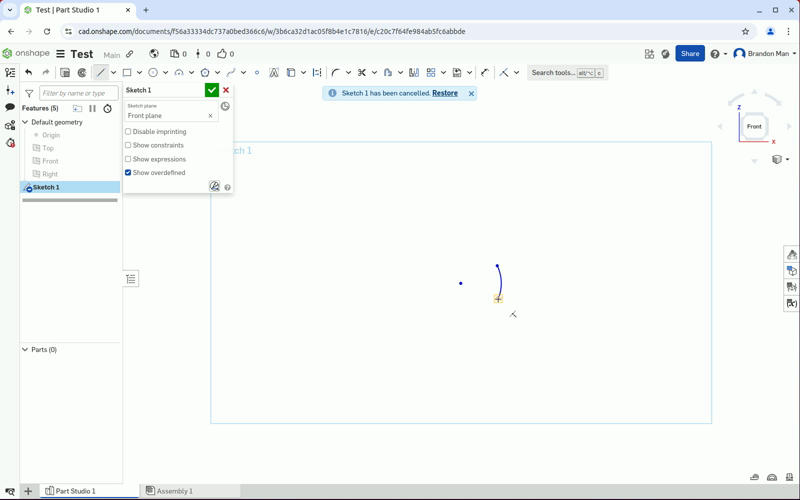
mouse_move(573, 298)
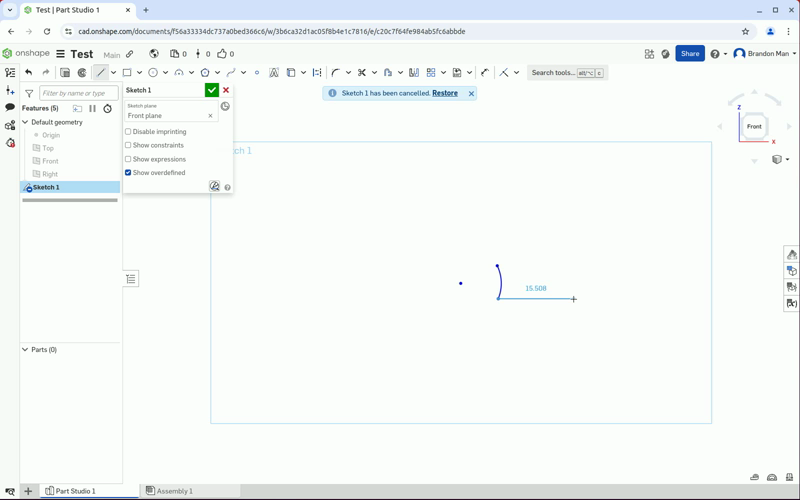
click(573, 298)
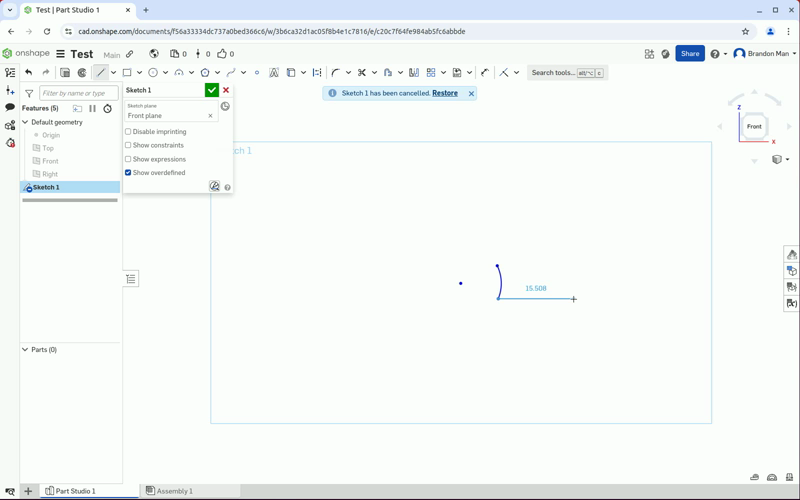
key_up(shift)
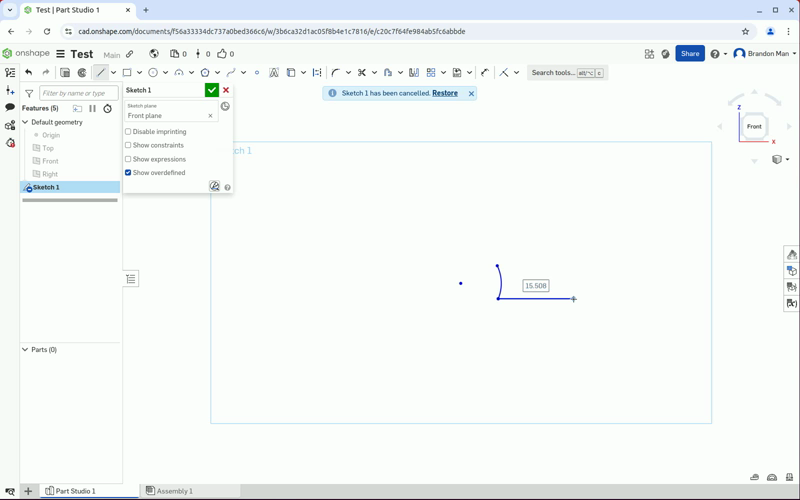
key_down(shift)
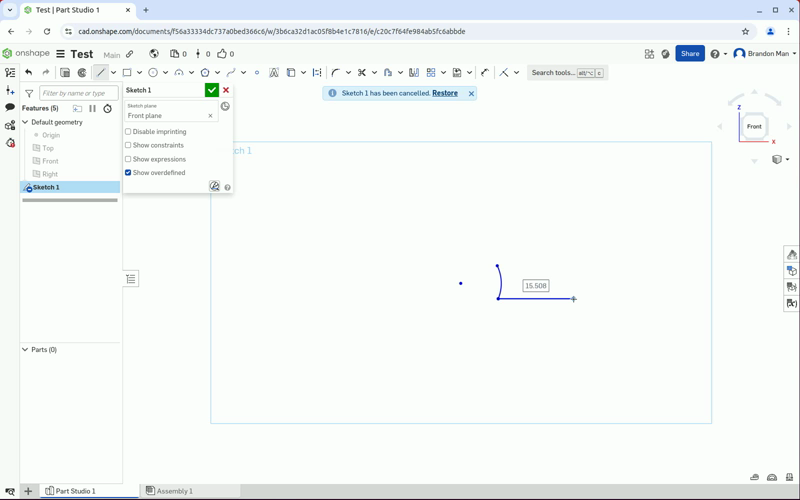
mouse_move(589, 298)
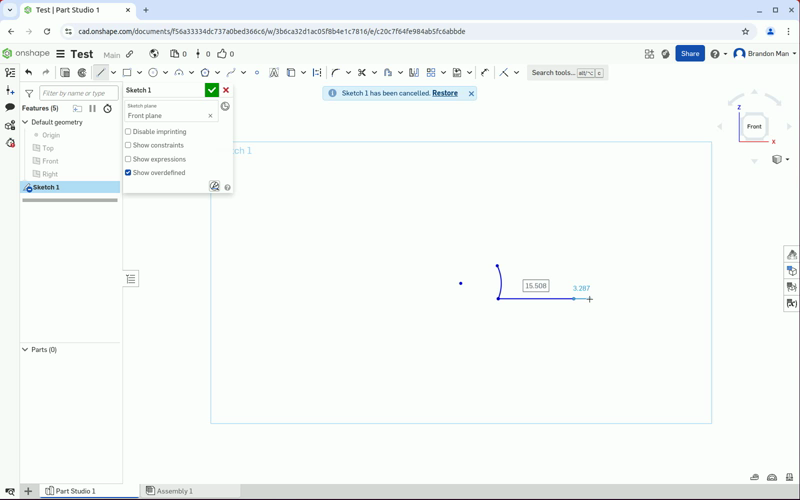
mouse_move(573, 265)
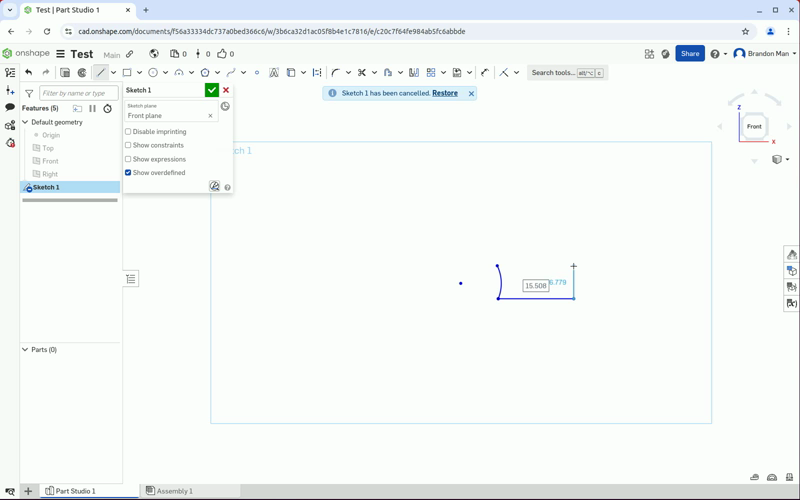
click(573, 265)
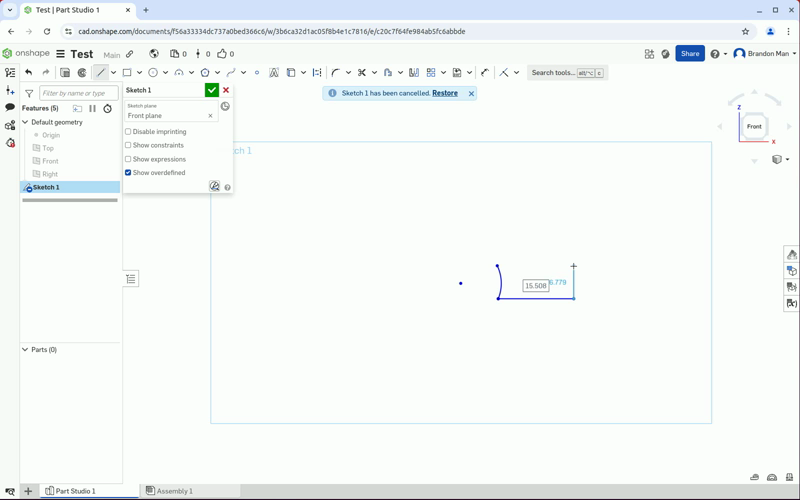
key_up(shift)
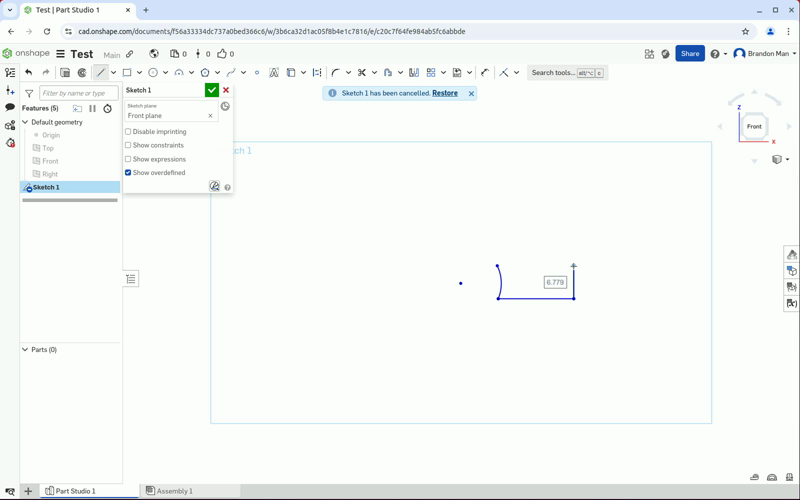
key_down(shift)
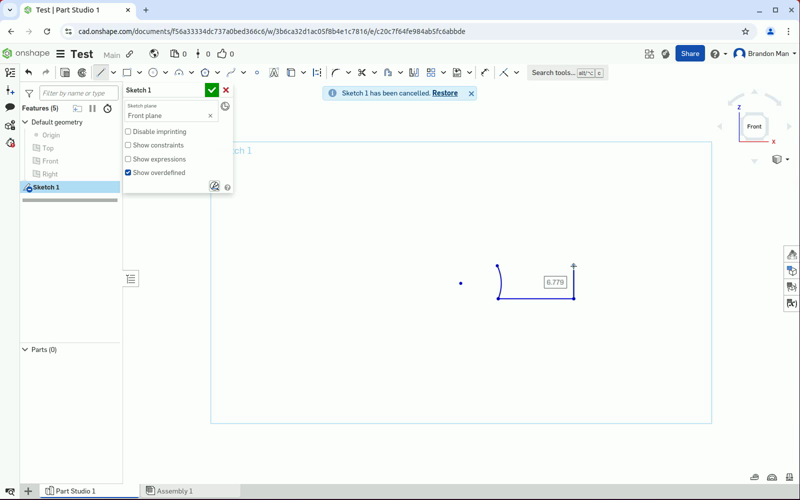
mouse_move(497, 265)
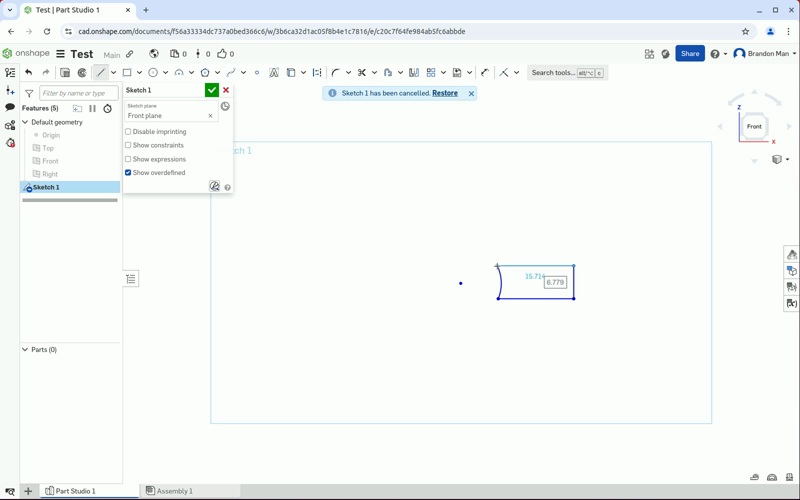
key_up(shift)
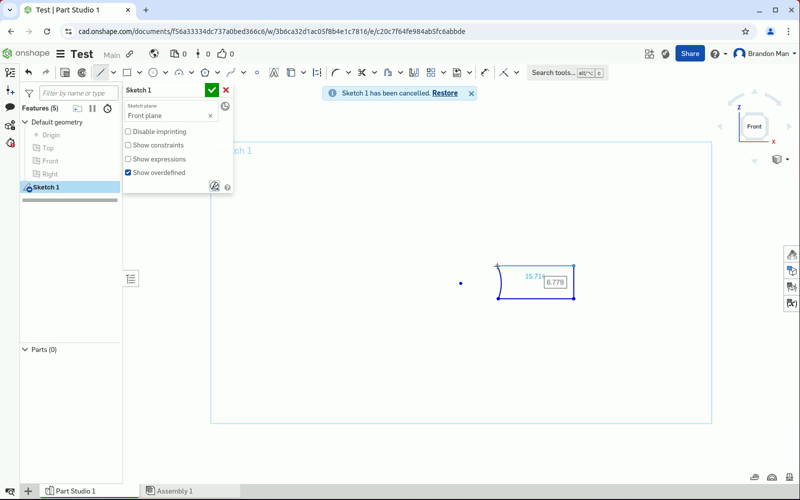
click(497, 265)
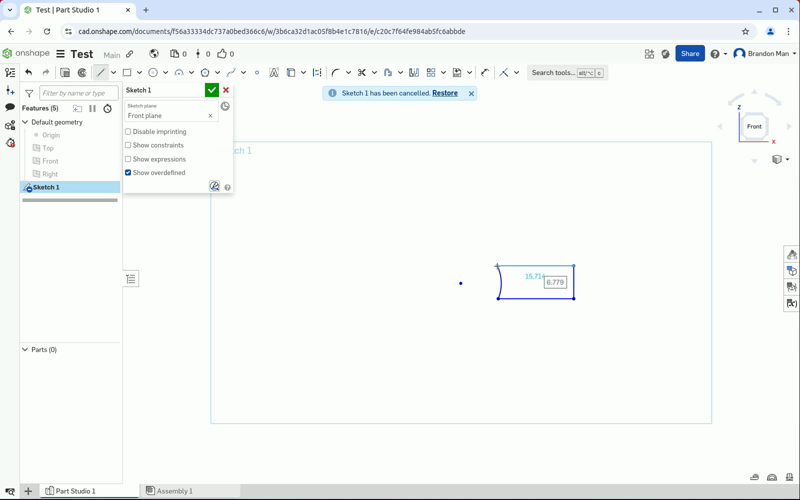
key(esc)
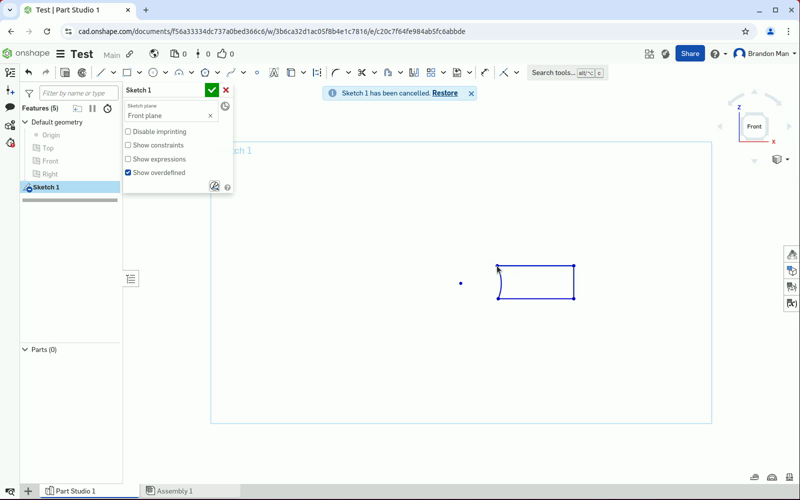
mouse_move(549, 282)
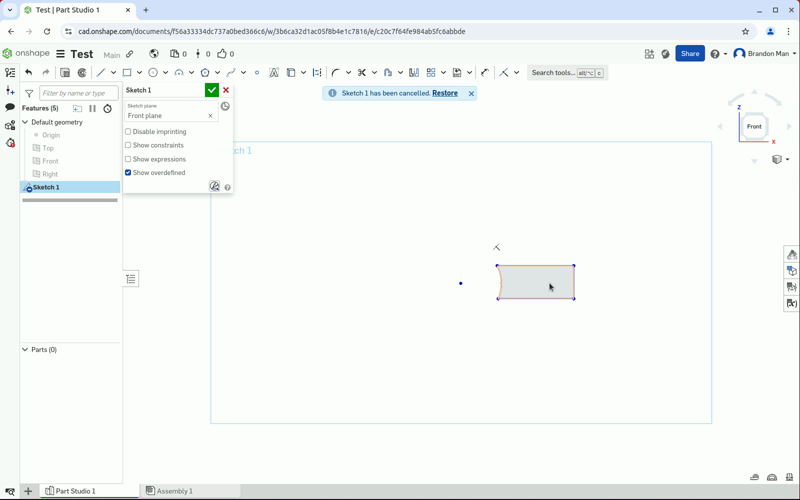
click(549, 282)
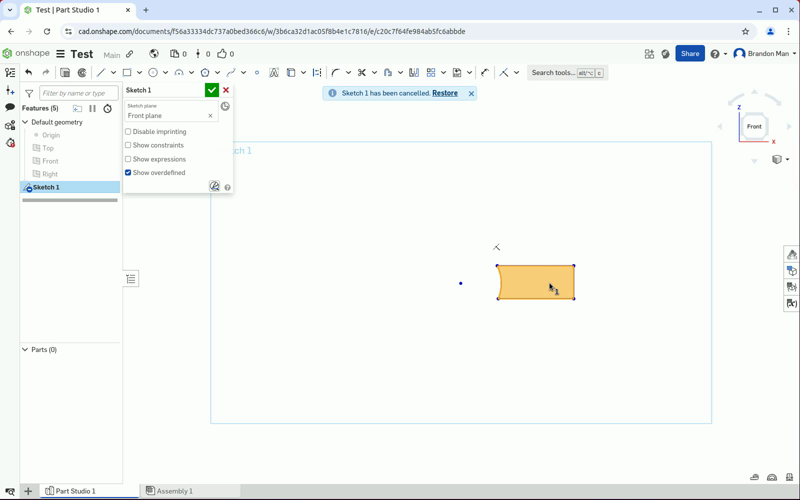
mouse_move(73, 352)
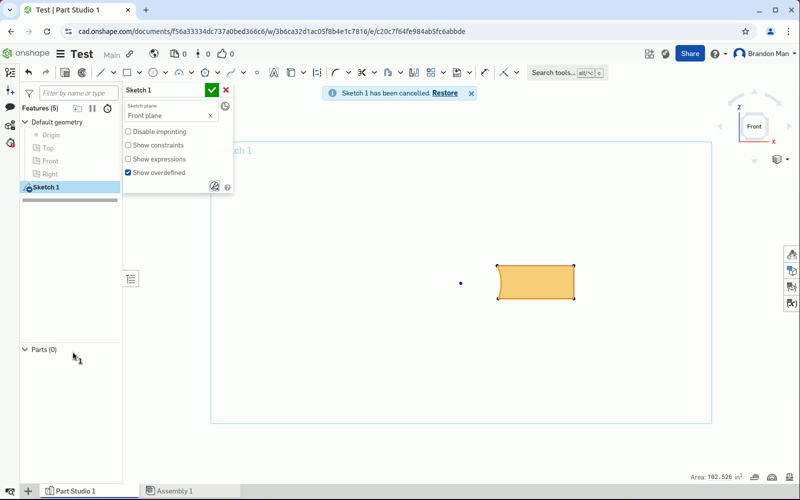
key(shift+y)
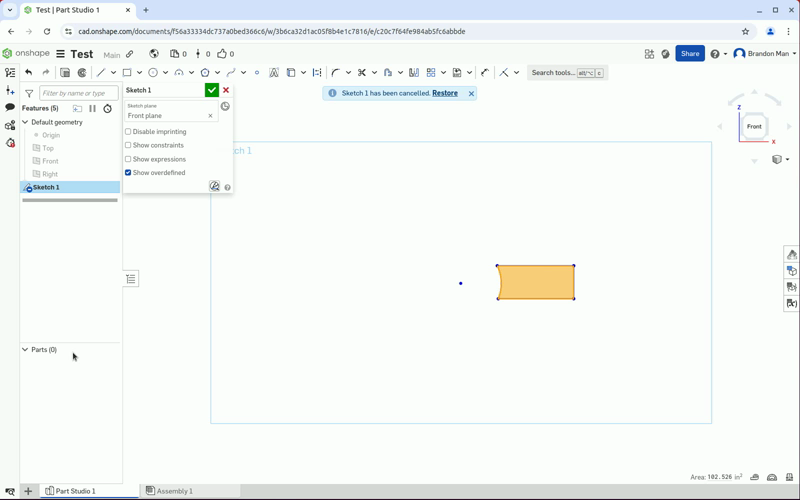
key(shift+e)
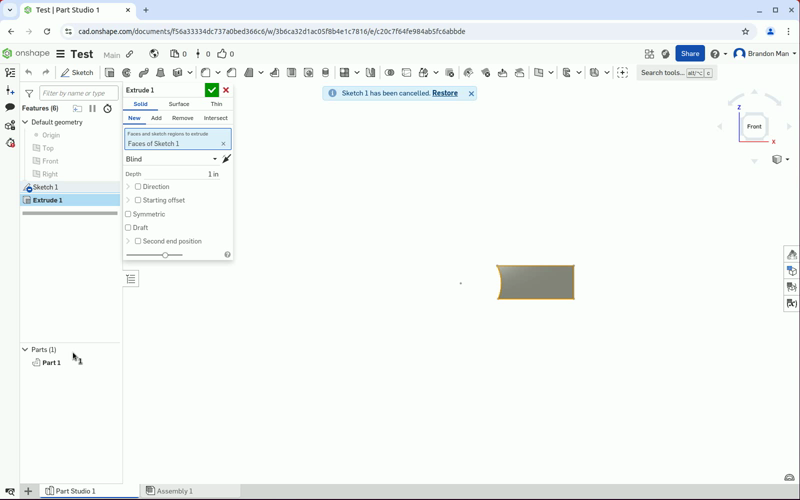
mouse_move(143, 106)
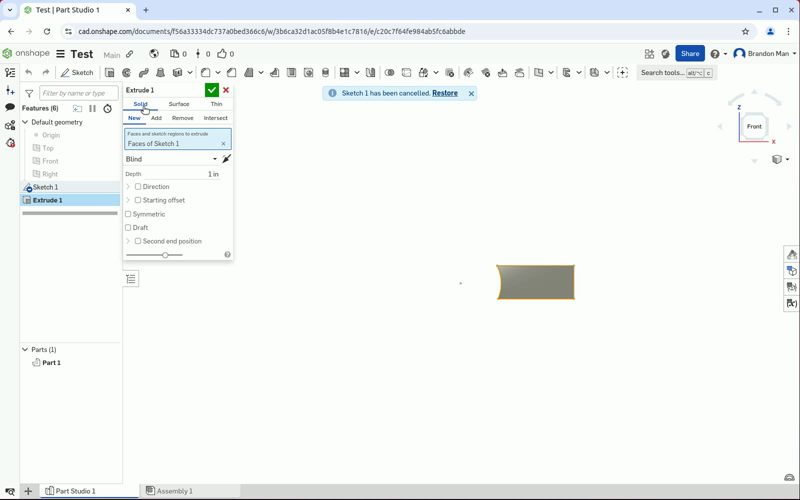
click(143, 106)
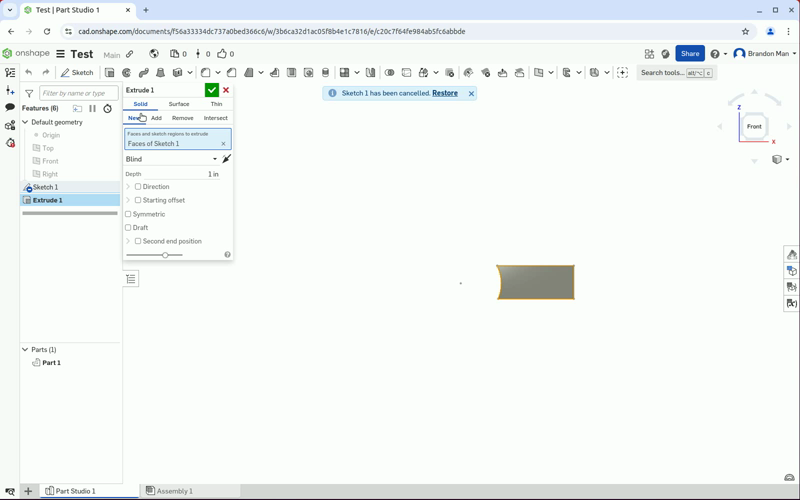
mouse_move(137, 120)
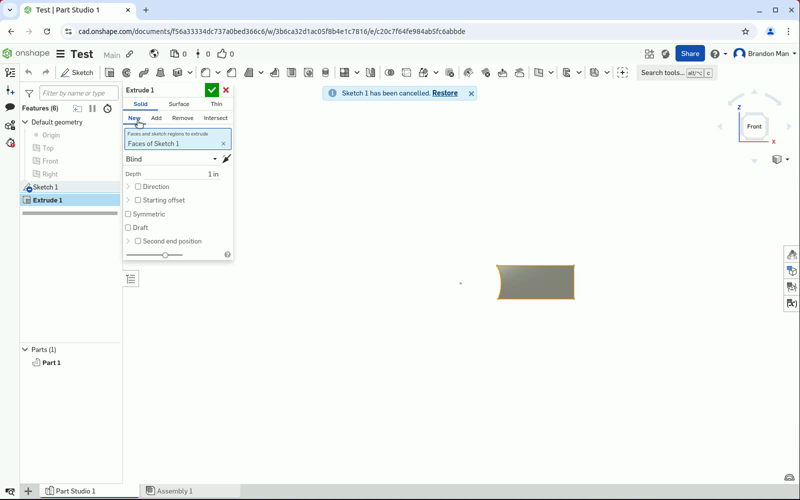
click(137, 120)
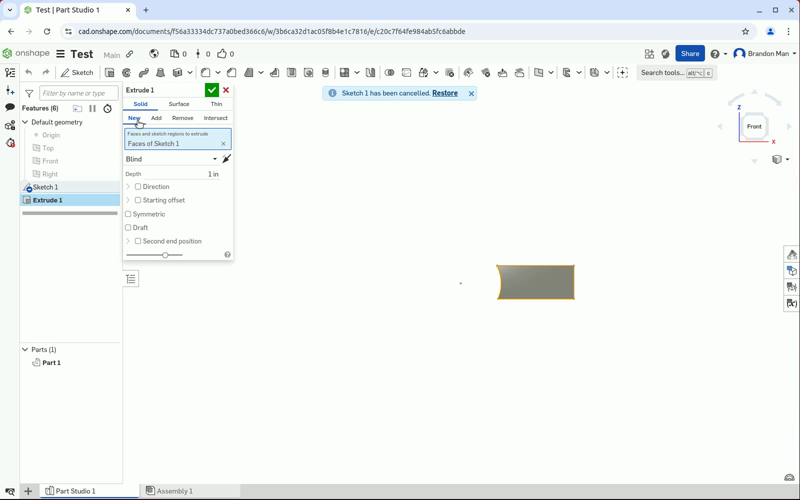
key(tab, 4)
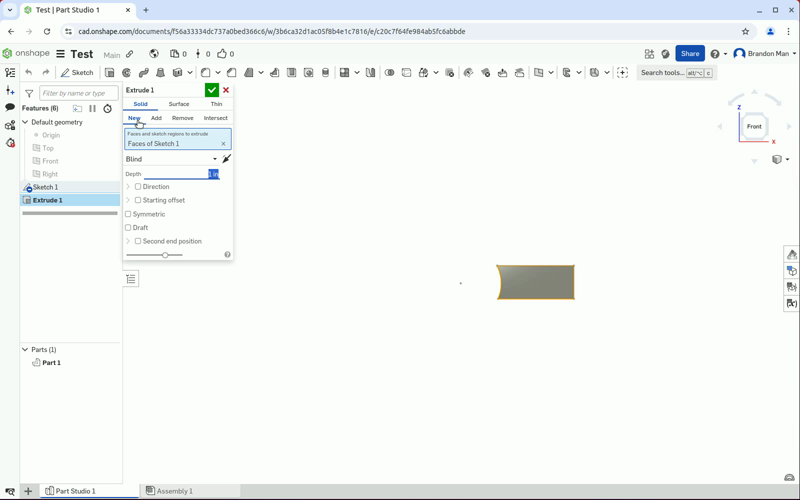
text(6.499)
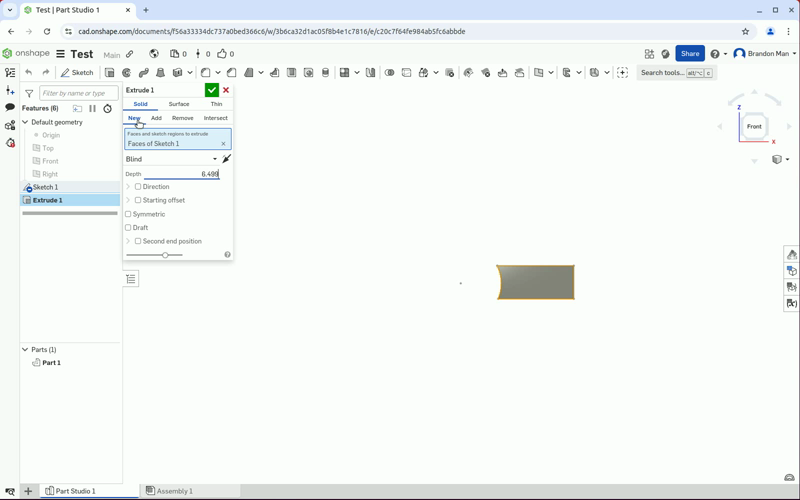
key(enter)
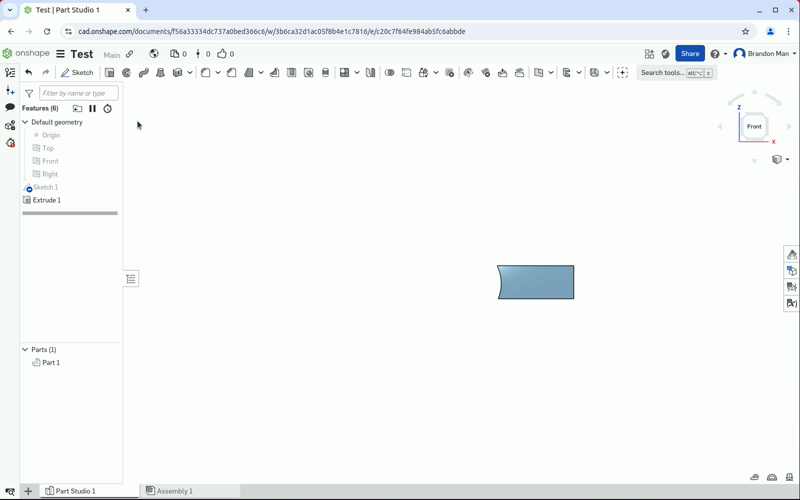
key(shift+h)
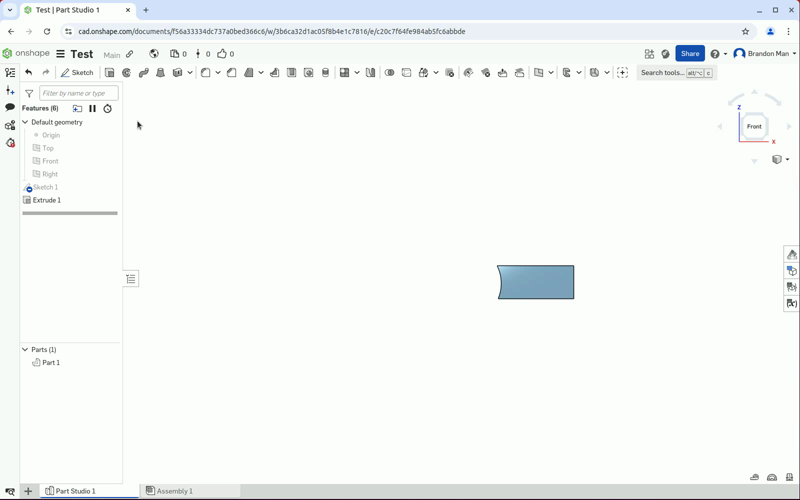
key(shift+h)
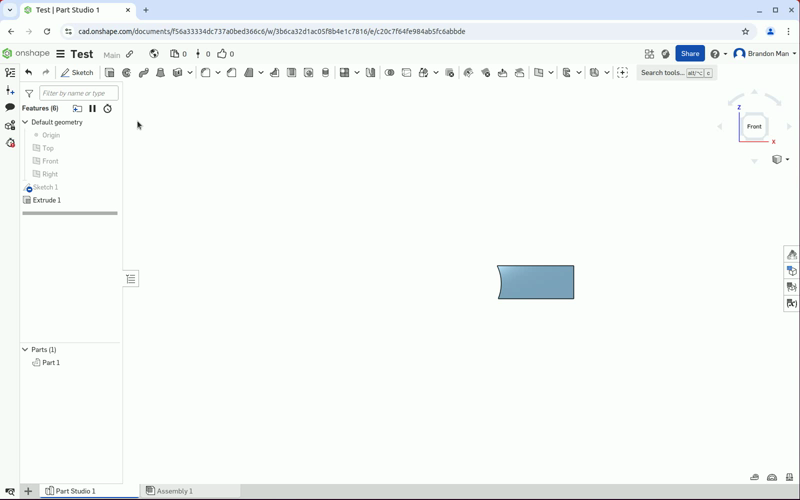
mouse_move(73, 189)
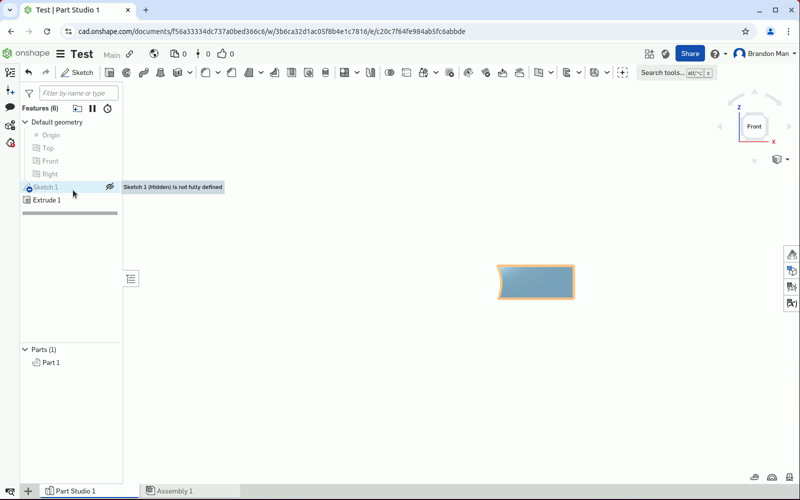
click(73, 189)
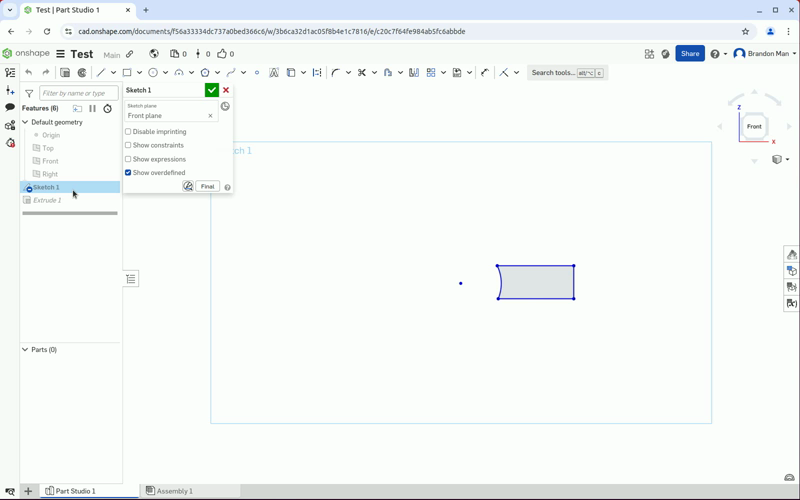
mouse_move(229, 92)
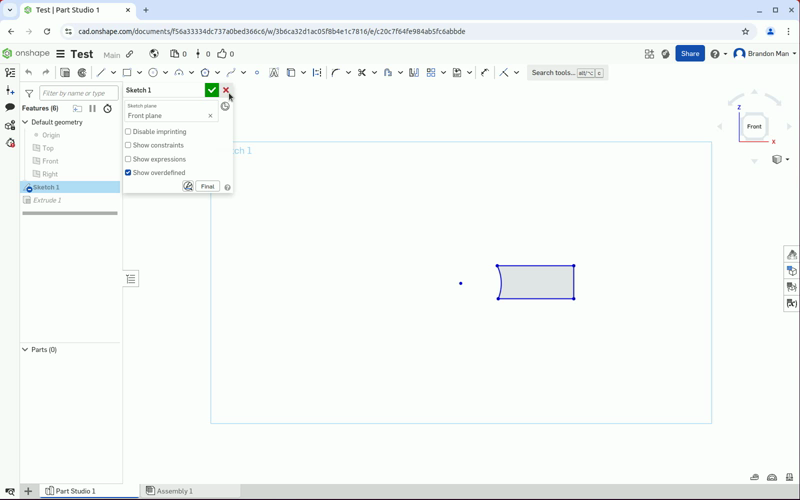
click(229, 92)
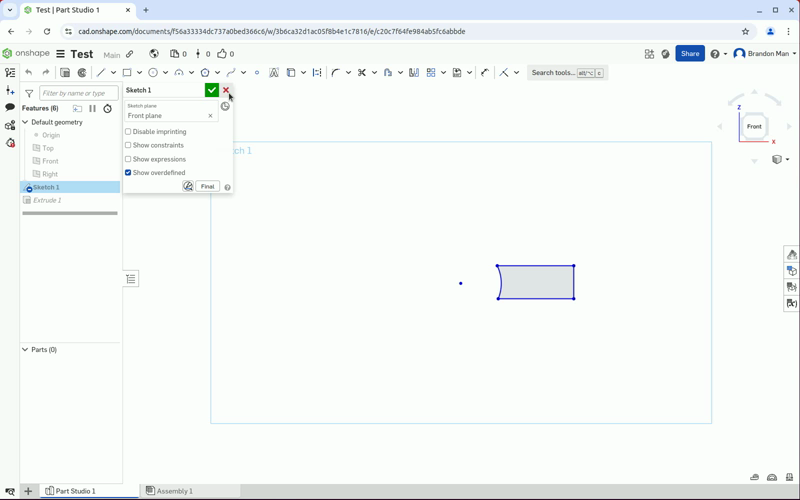
key(shift+s)
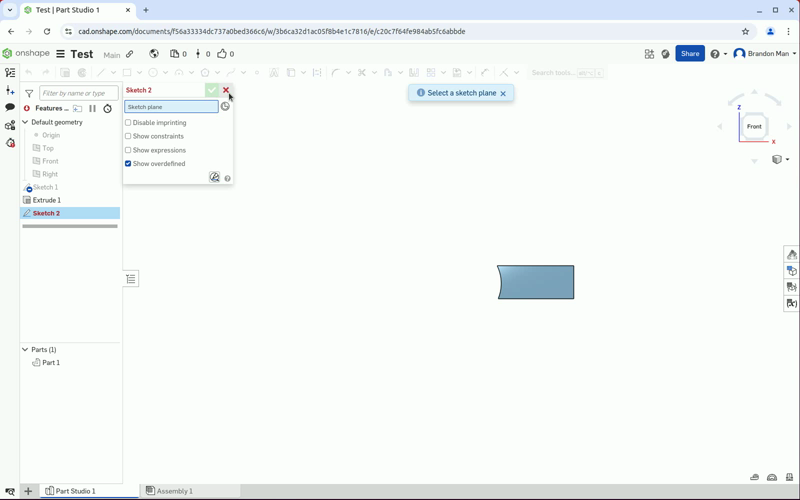
mouse_move(73, 163)
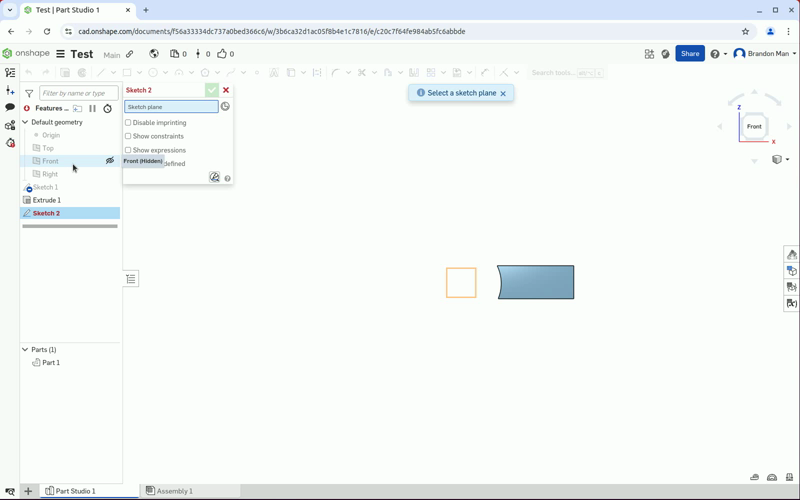
click(73, 163)
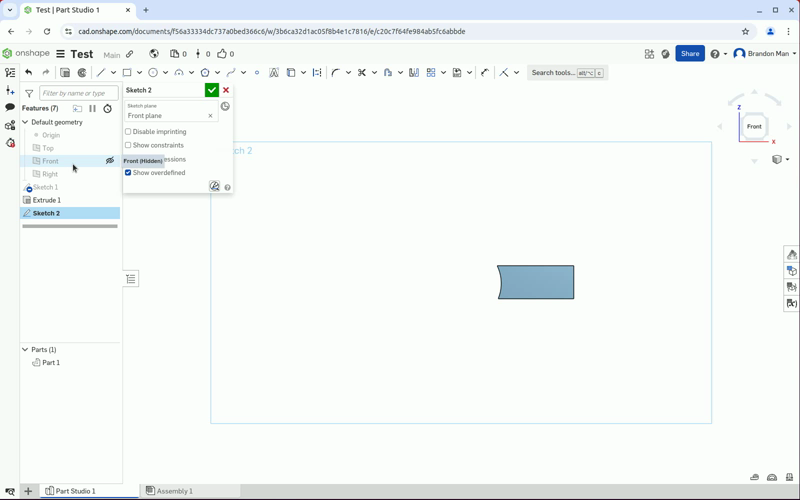
mouse_move(73, 352)
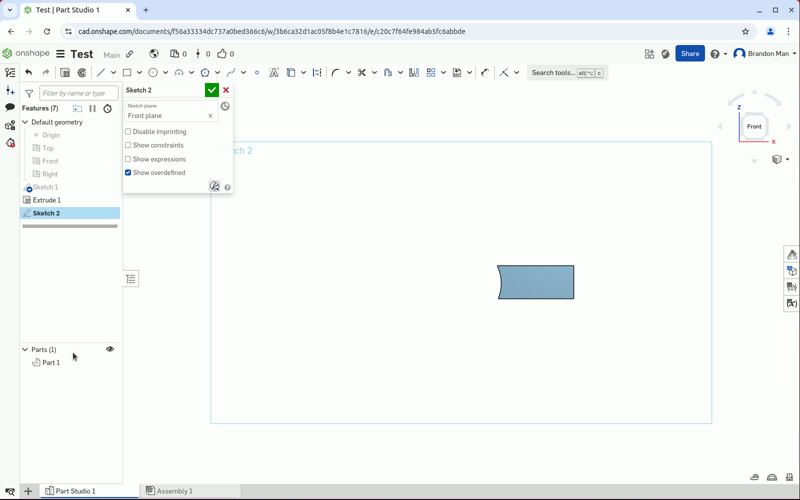
key(y)
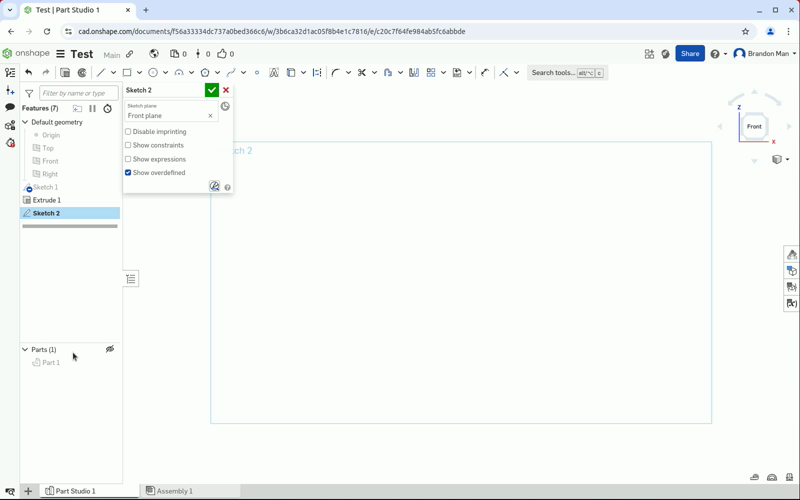
key(c)
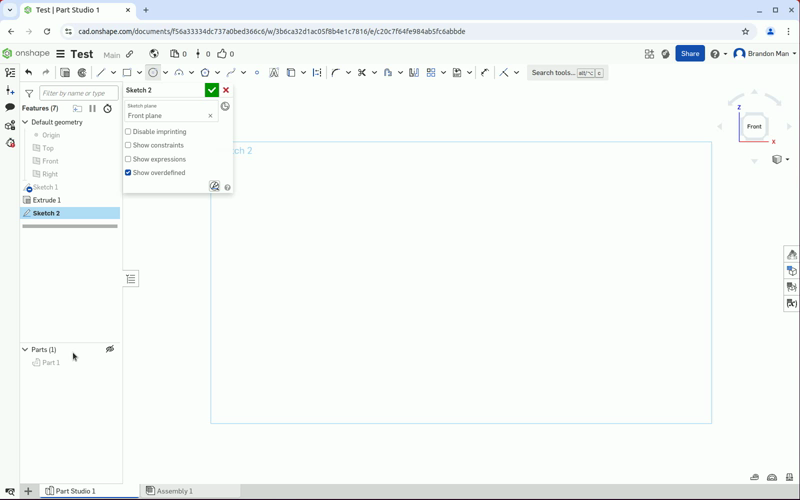
key_down(shift)
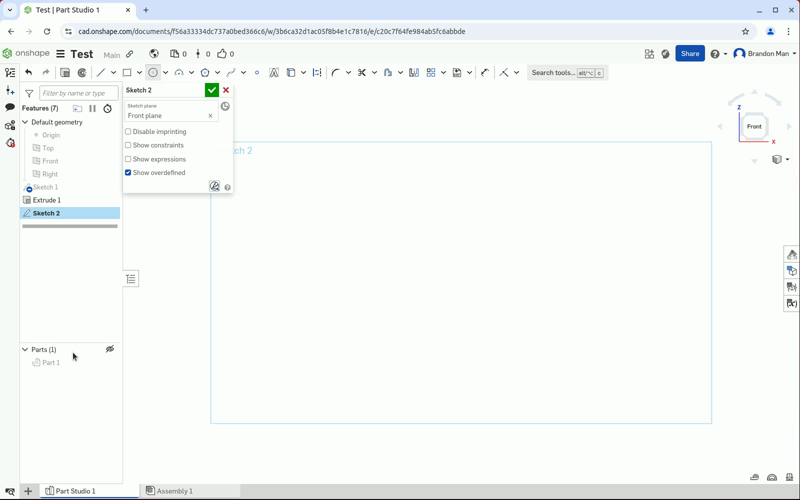
mouse_move(461, 282)
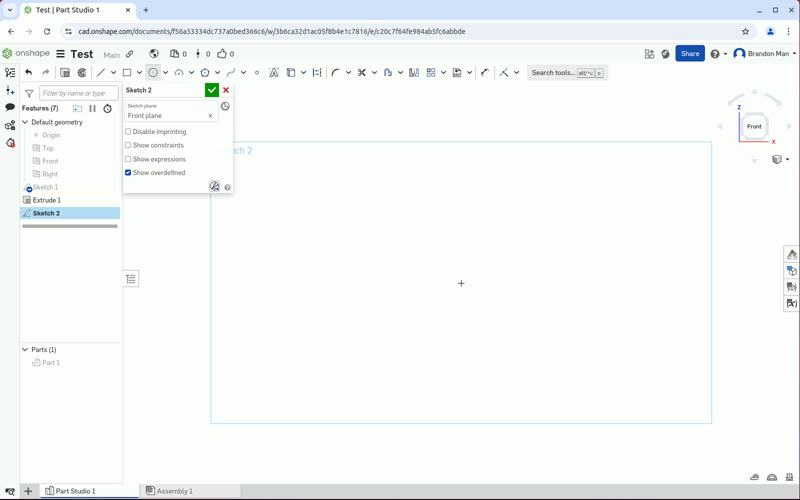
click(461, 282)
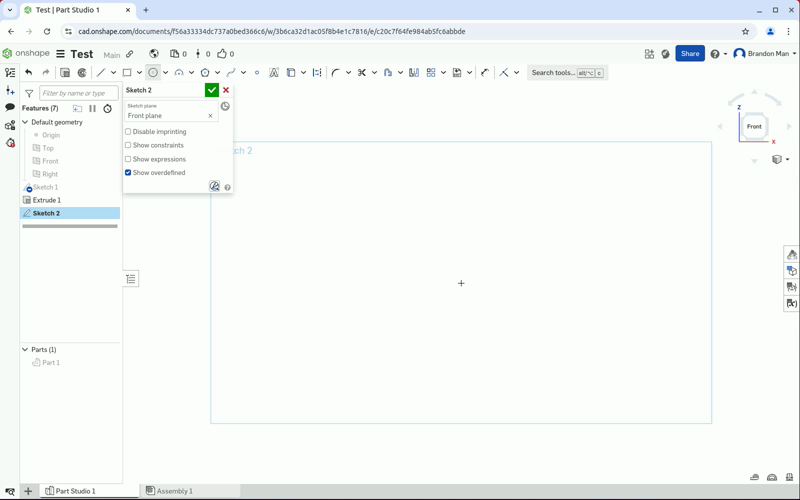
key_up(shift)
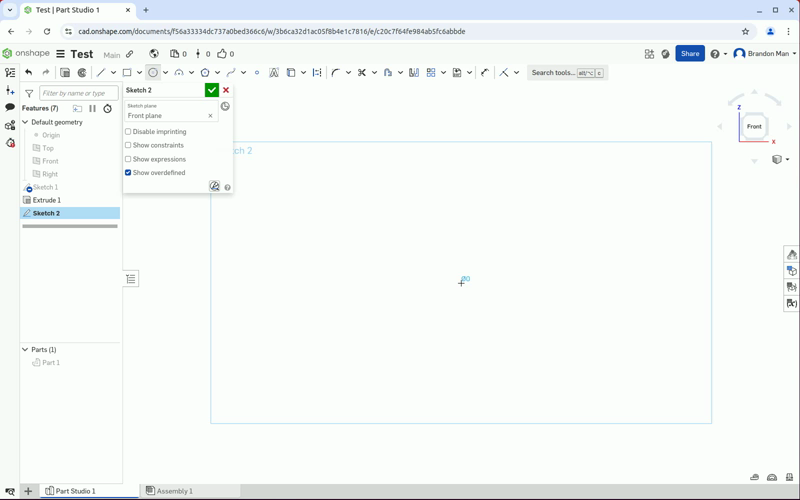
mouse_move(501, 282)
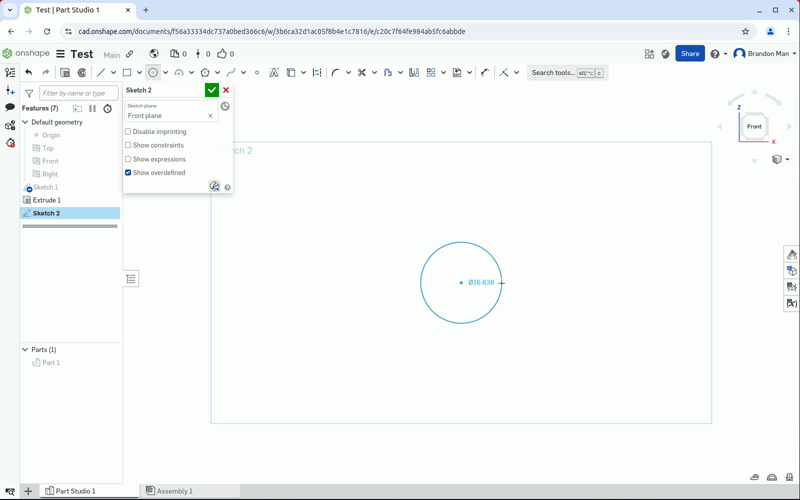
click(501, 282)
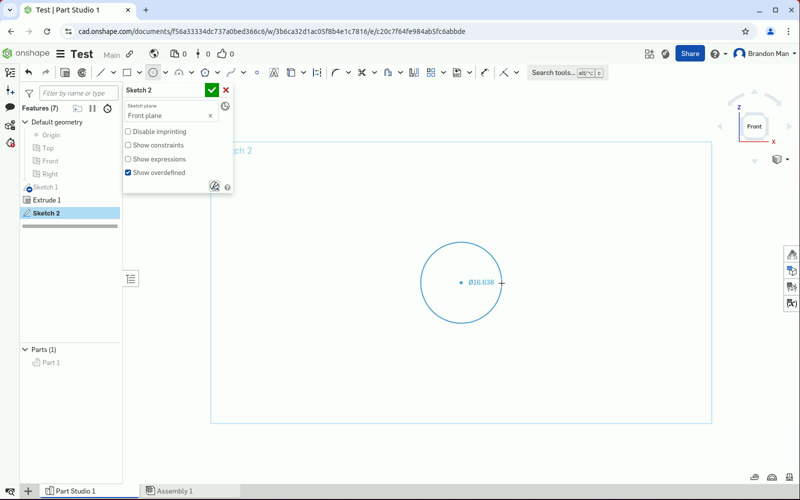
key(esc)
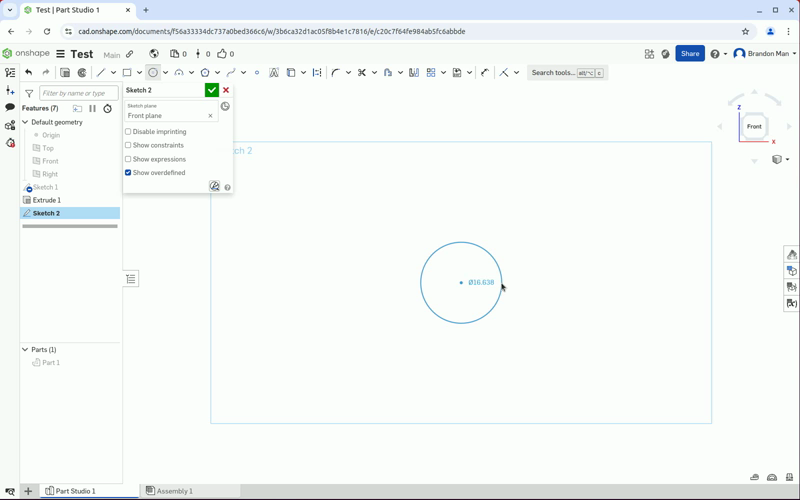
key(c)
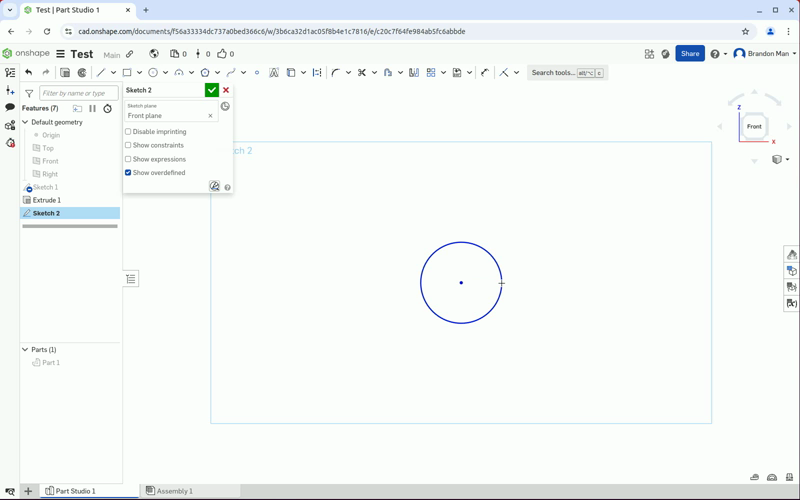
key_down(shift)
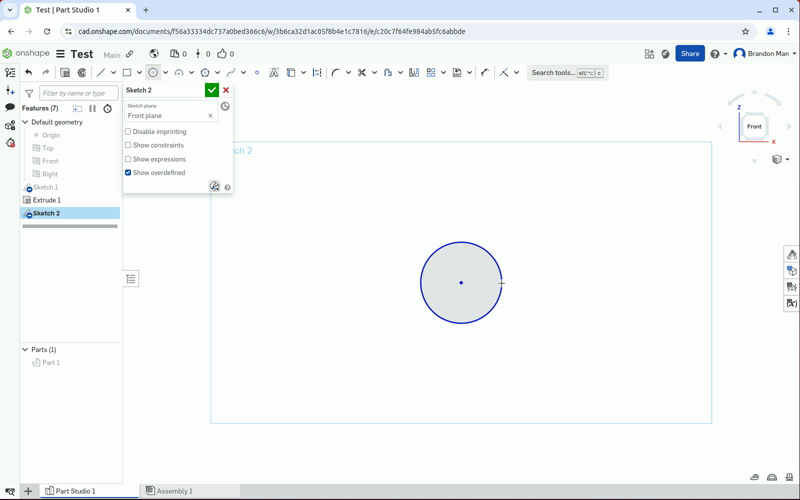
mouse_move(461, 282)
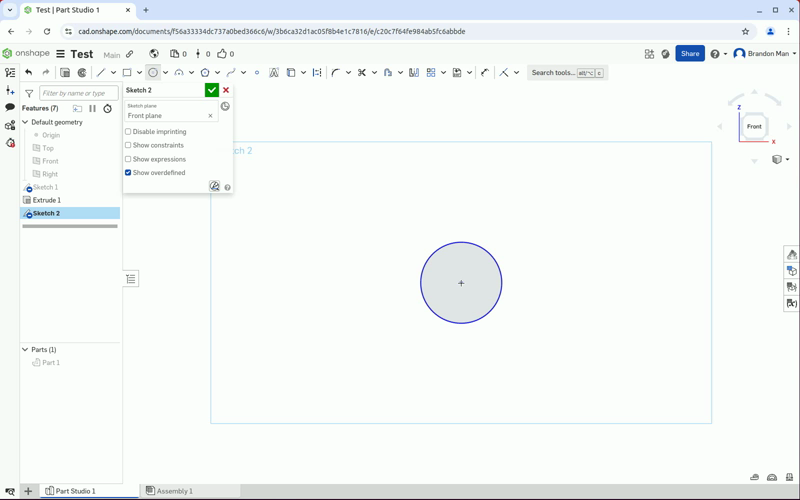
click(461, 282)
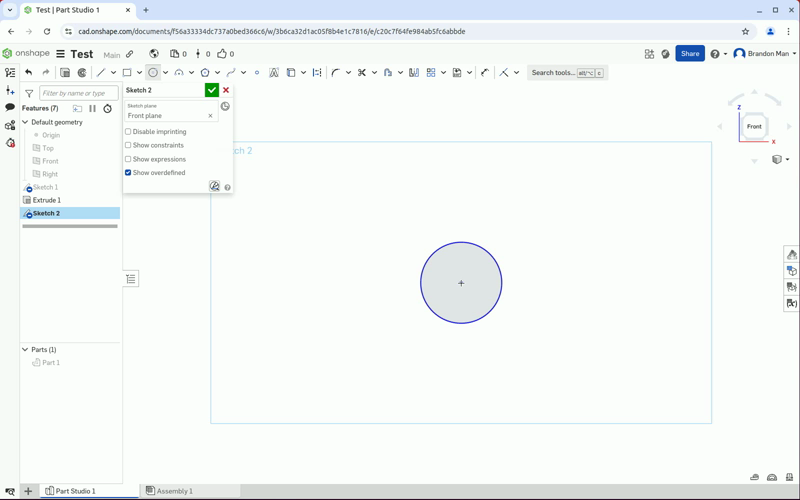
key_up(shift)
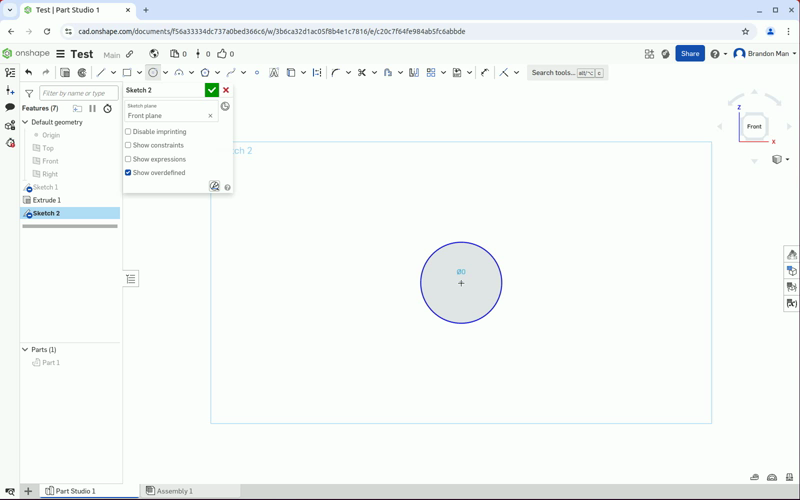
mouse_move(469, 282)
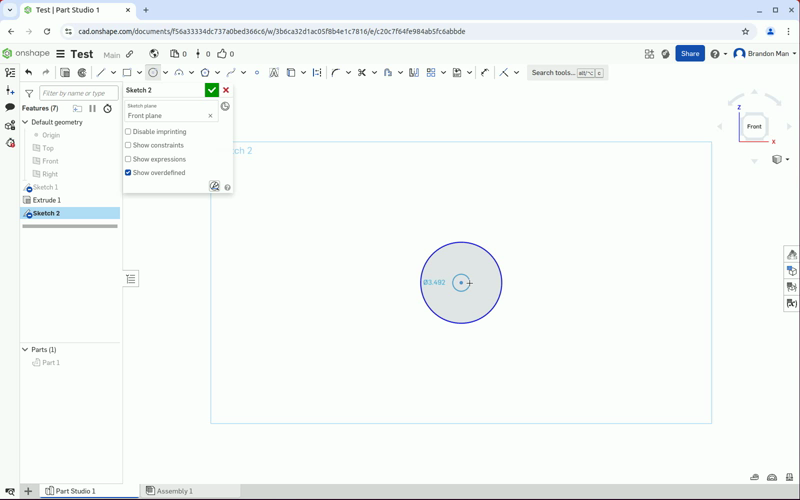
click(469, 282)
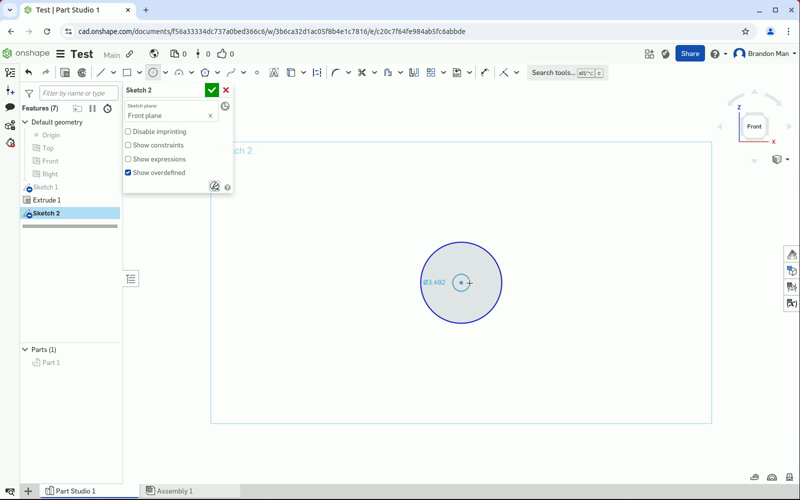
key(esc)
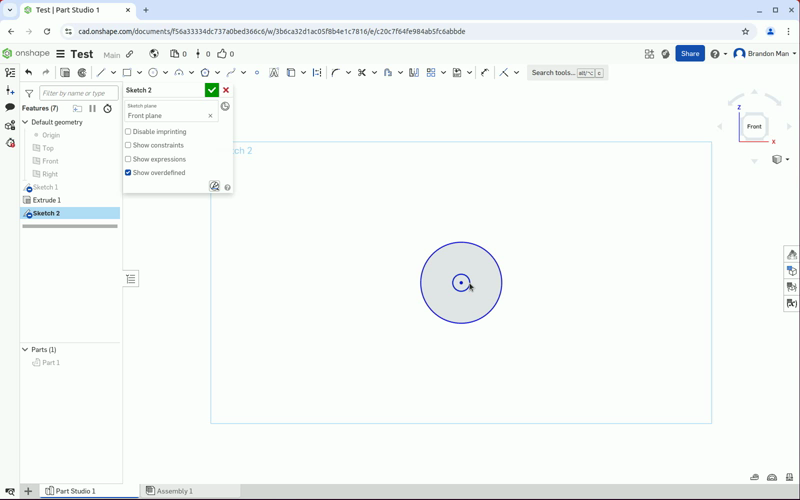
mouse_move(491, 285)
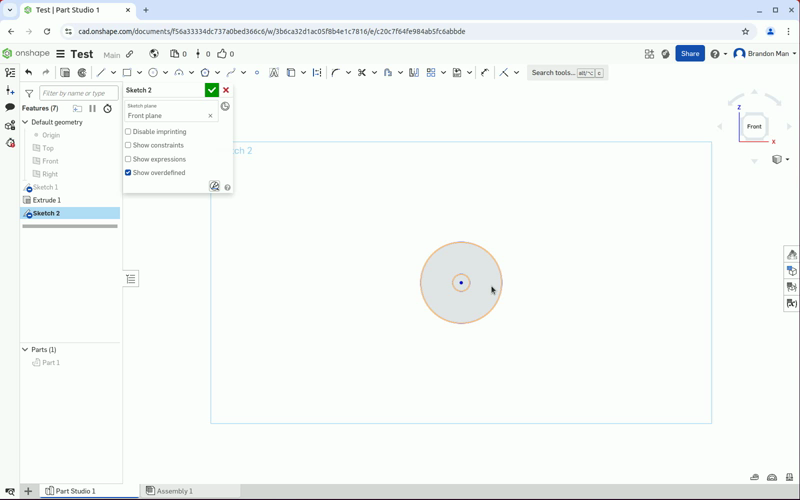
click(491, 285)
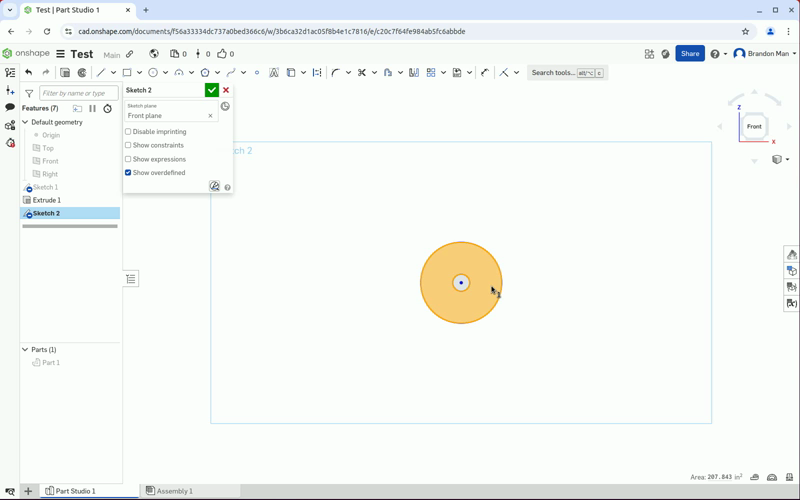
mouse_move(73, 352)
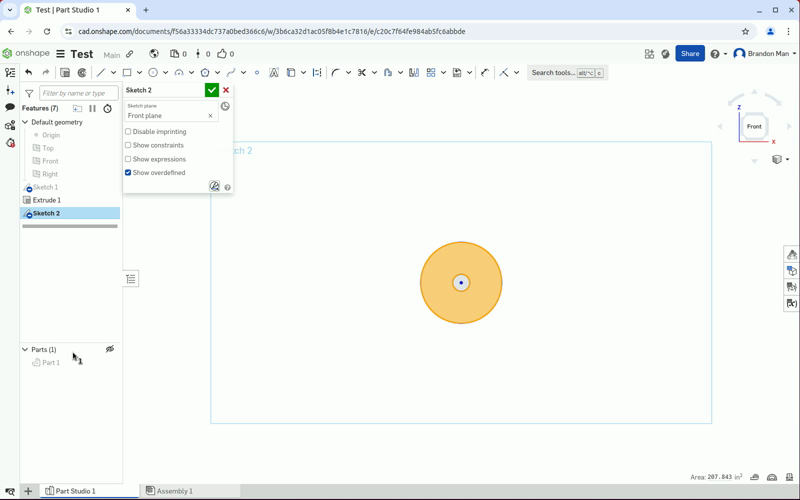
key(shift+y)
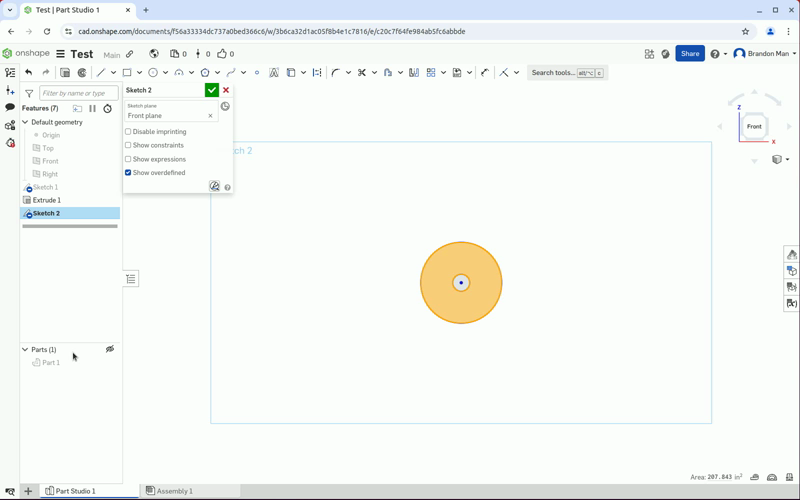
key(shift+e)
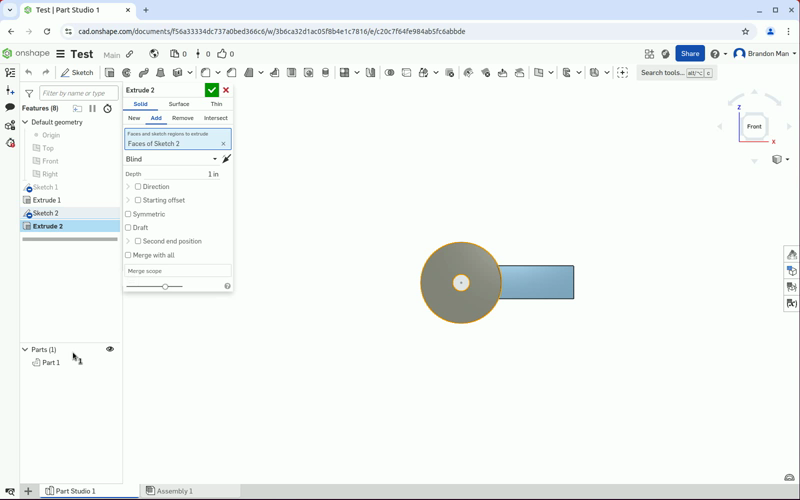
mouse_move(143, 106)
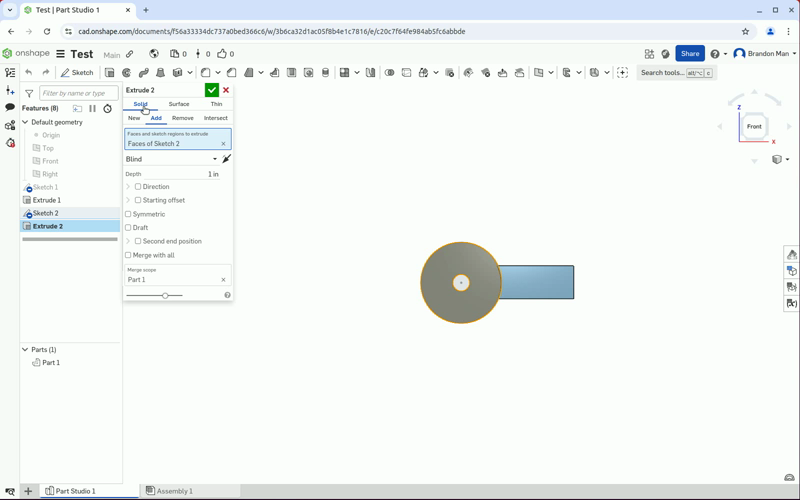
click(143, 106)
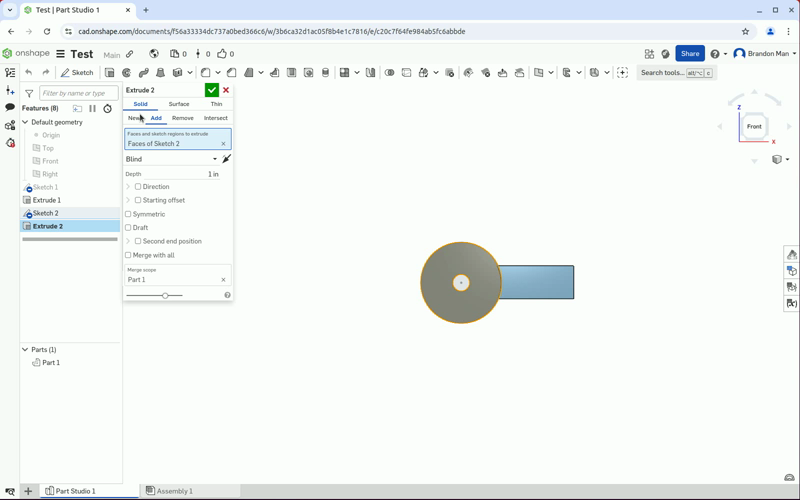
mouse_move(137, 120)
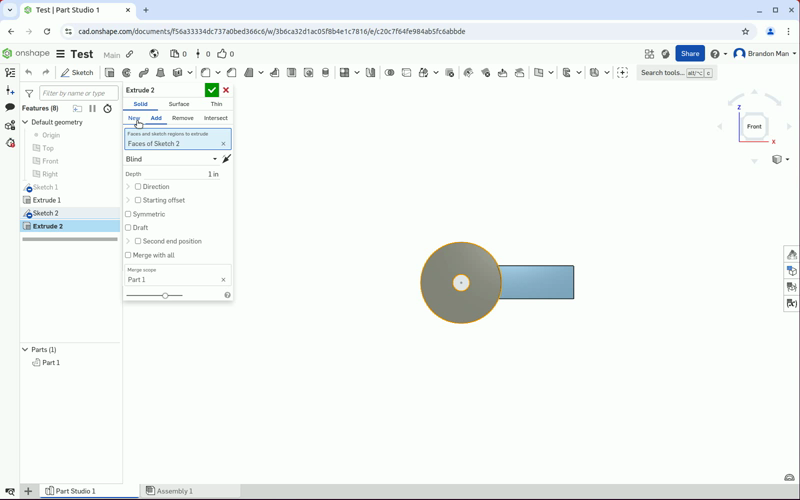
click(137, 120)
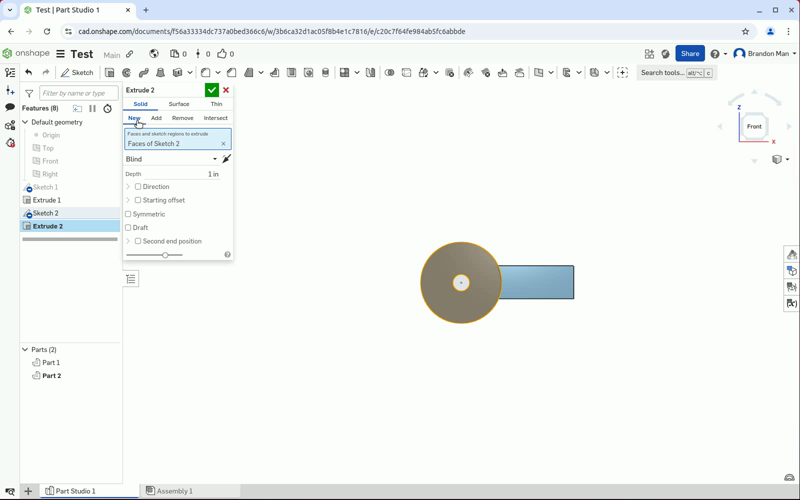
key(tab, 4)
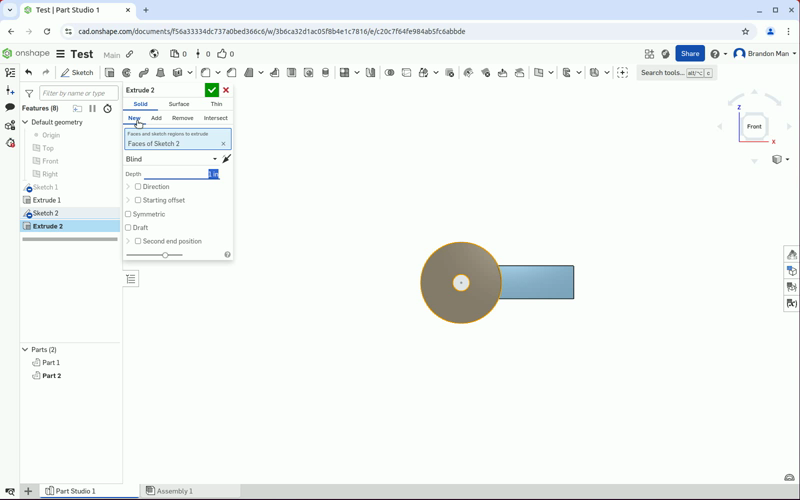
text(6.499)
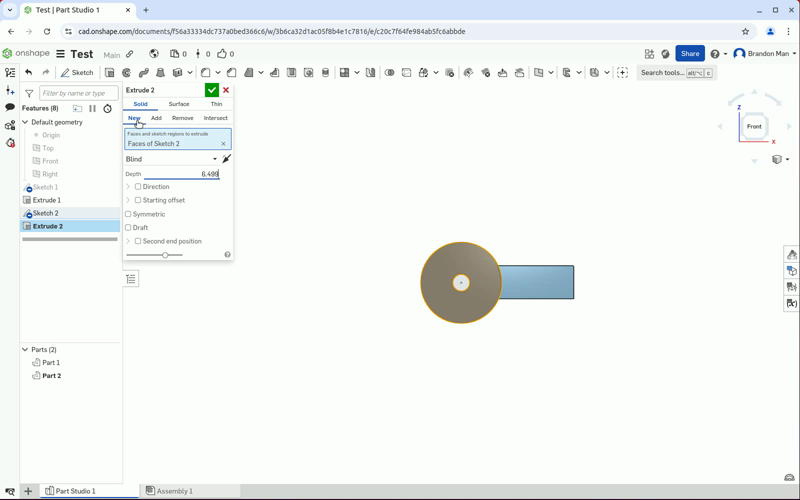
key(enter)
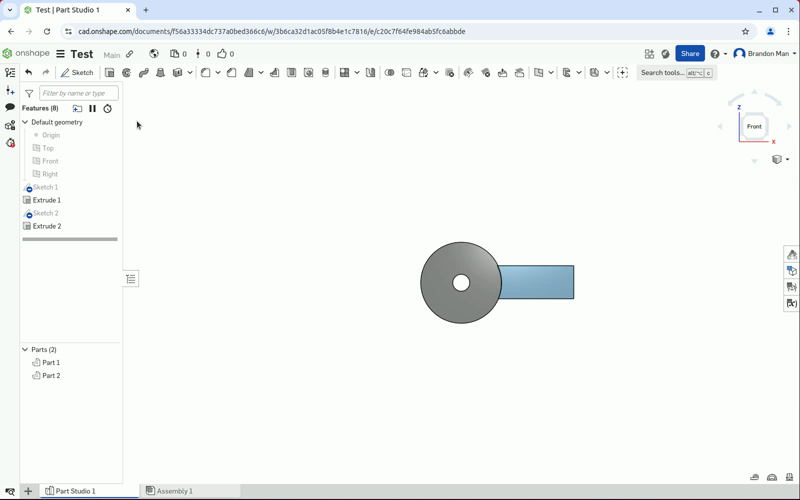
key(shift+h)
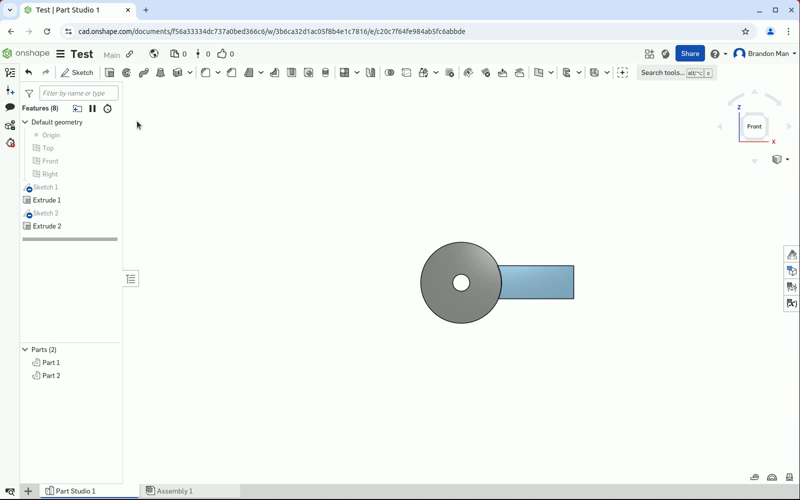
key(shift+h)
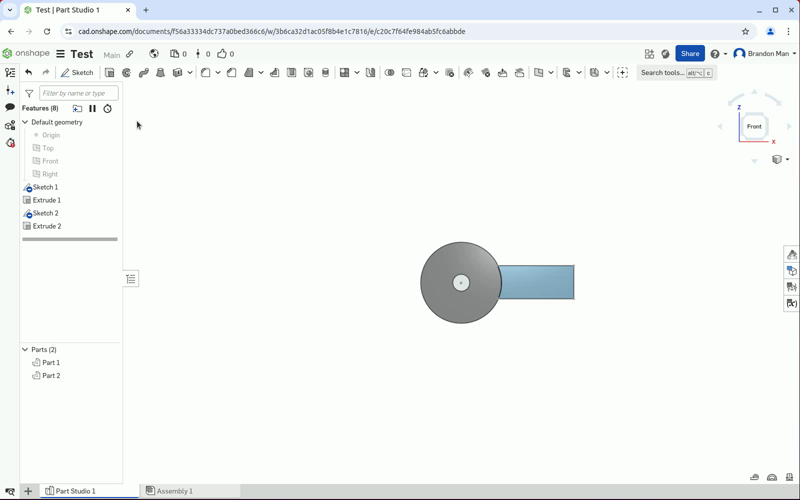
key(shift+7)
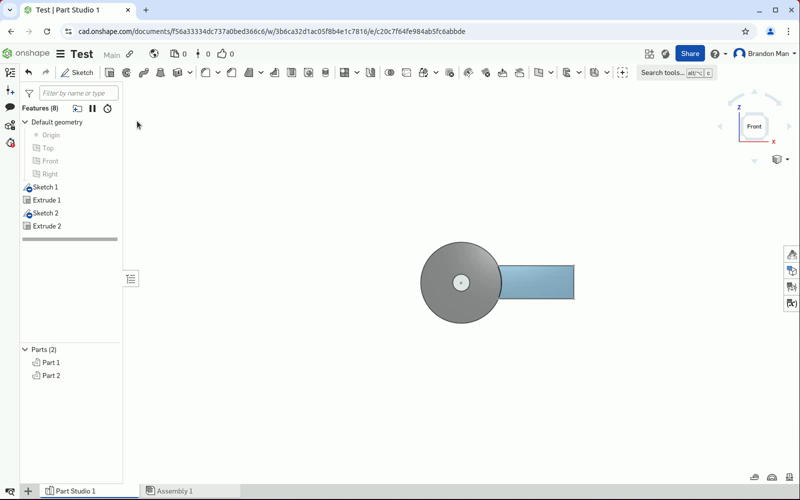
key(left, 2)
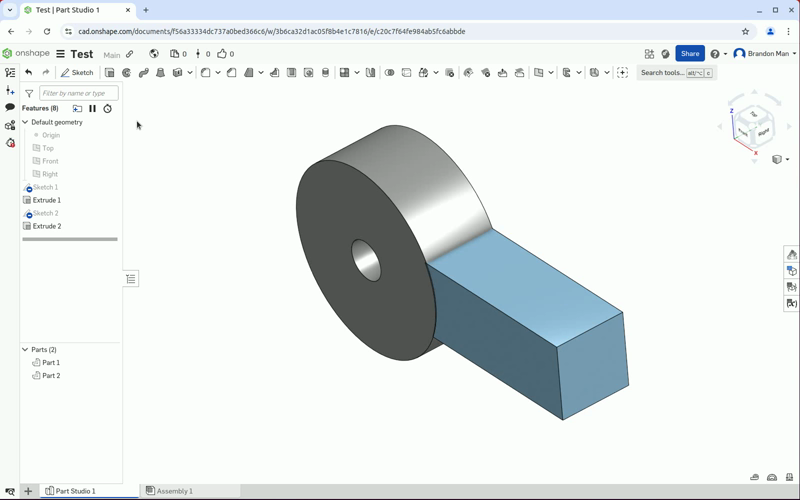
key(down, 2)
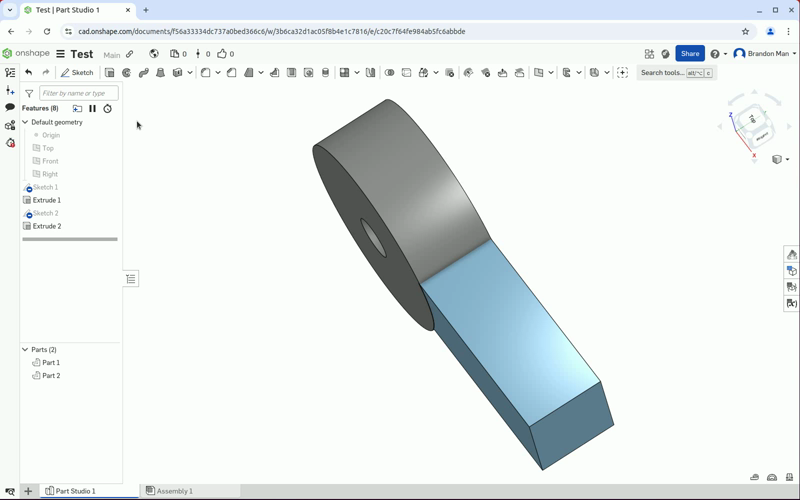
key(up, 2)
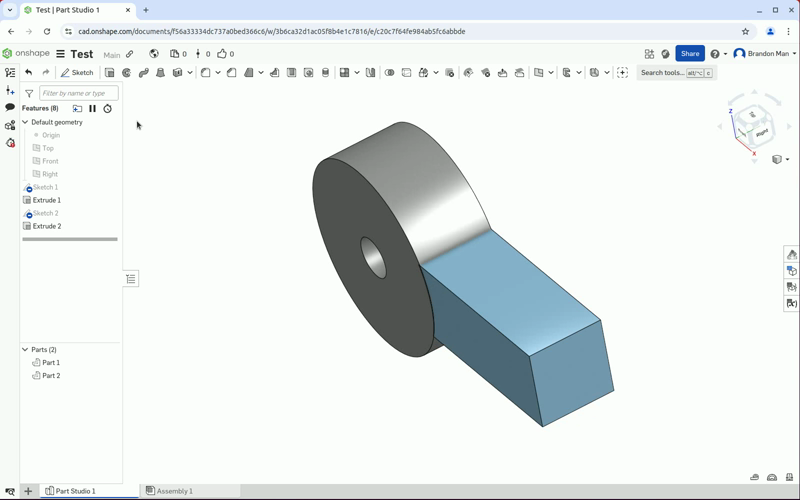
key(right, 2)
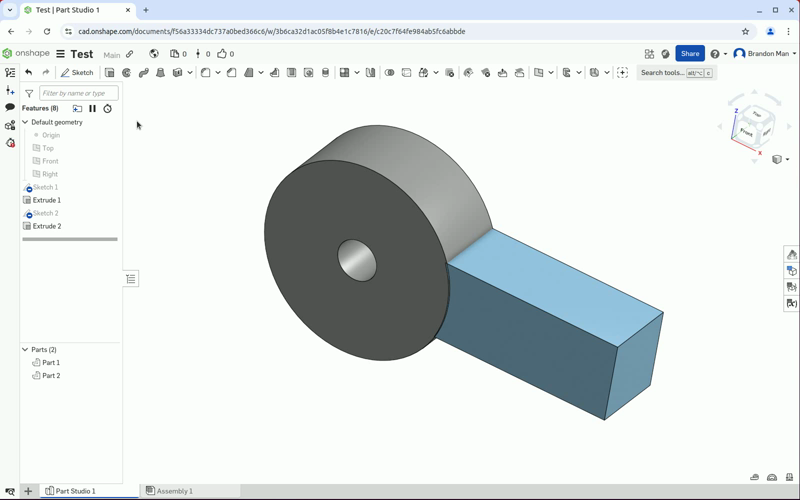
mouse_move(73, 189)
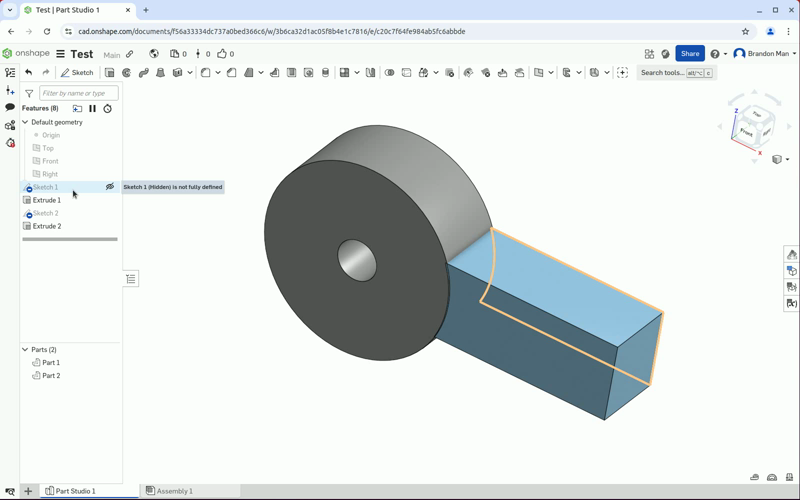
click(73, 189)